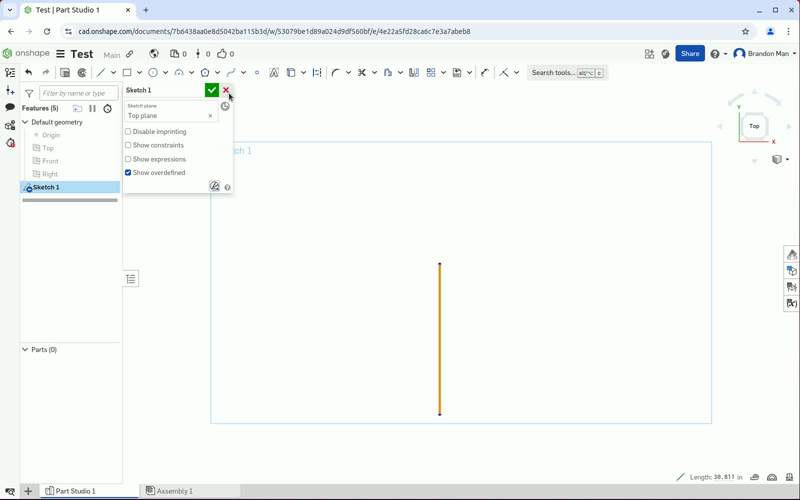
key(shift+h)
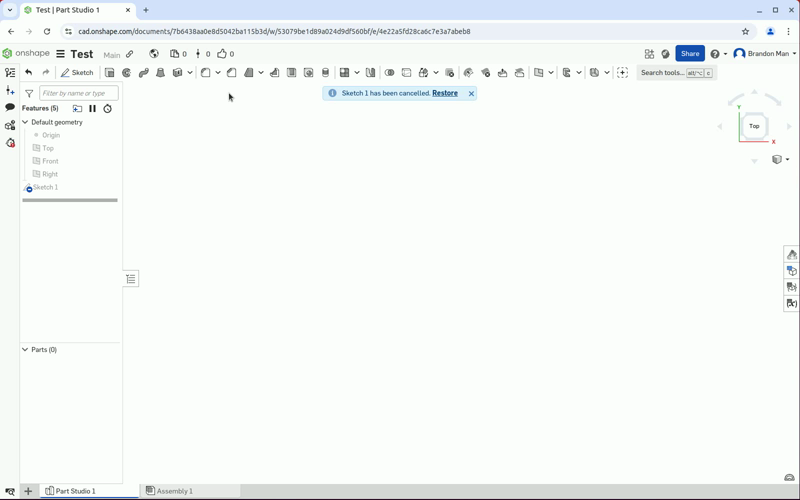
mouse_move(73, 352)
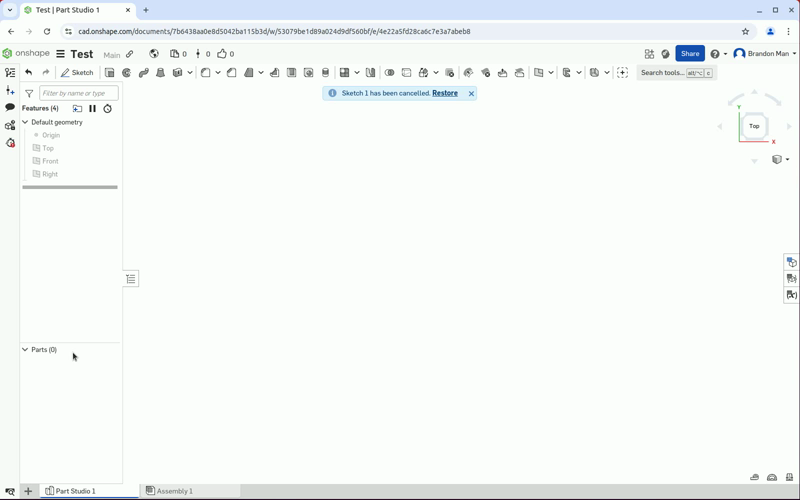
key(y)
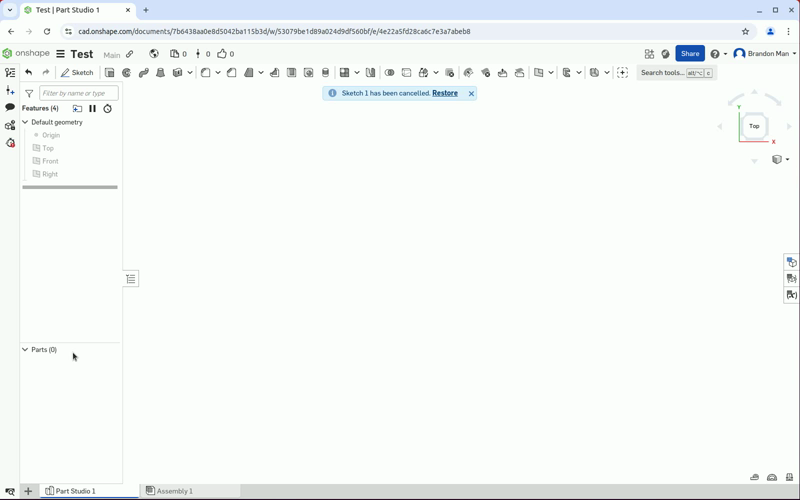
key(shift+p)
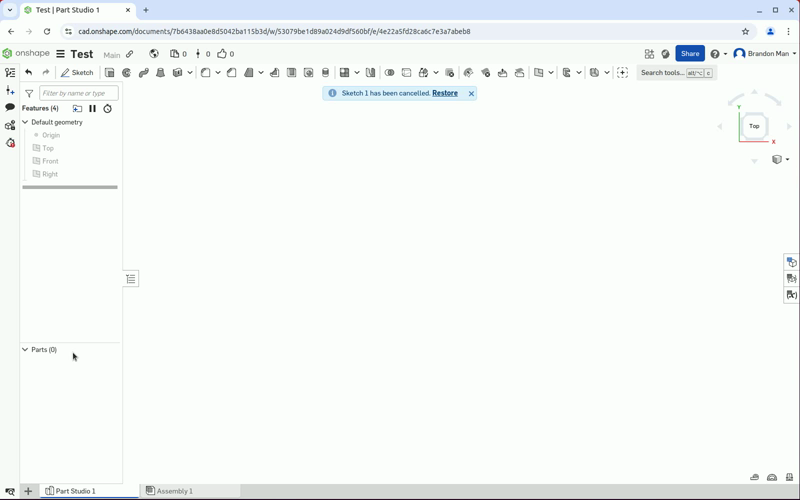
key(space)
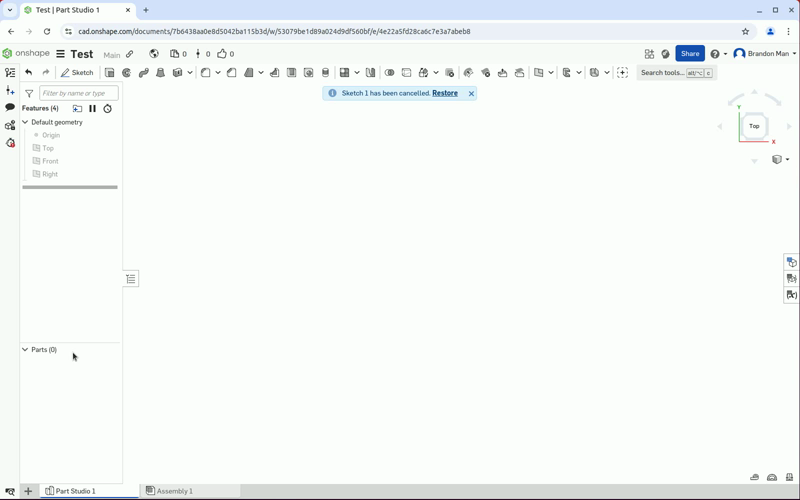
key_down(shift)
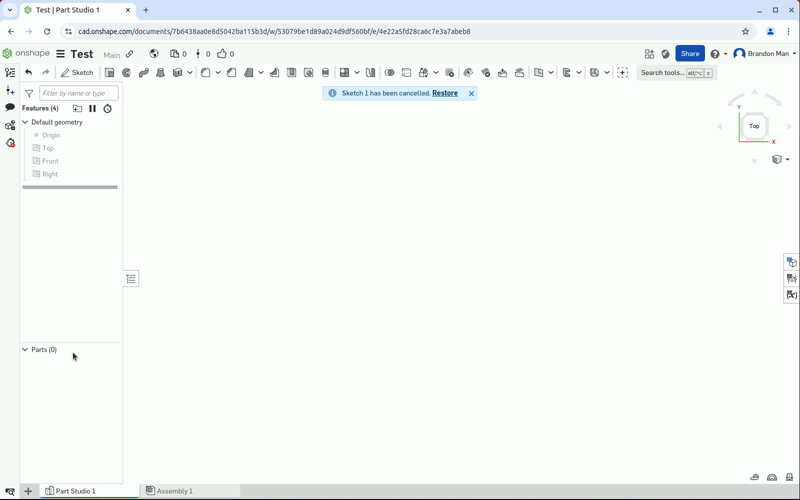
key(up)
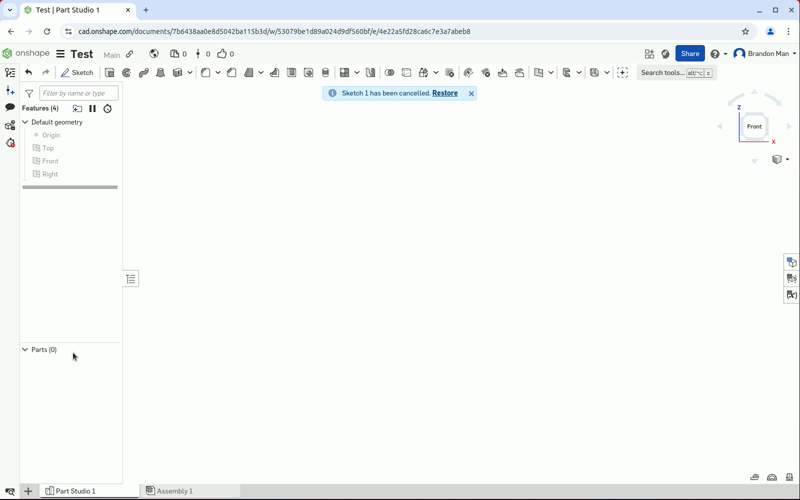
key_up(shift)
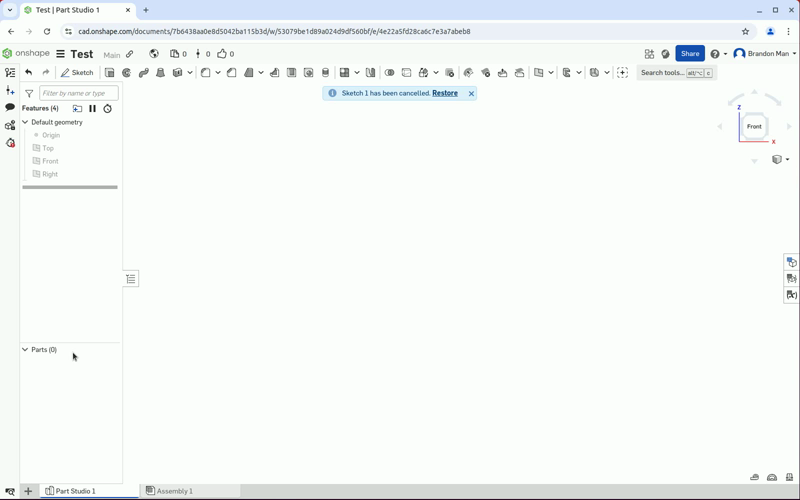
mouse_move(73, 352)
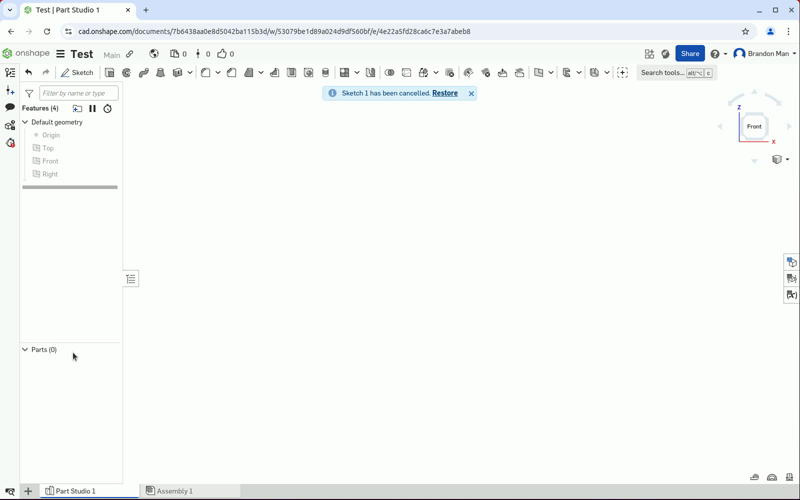
key(shift+y)
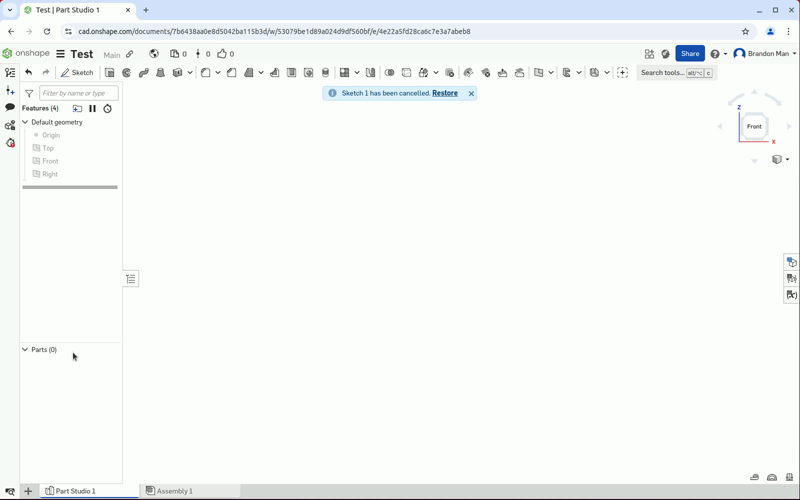
key(shift+s)
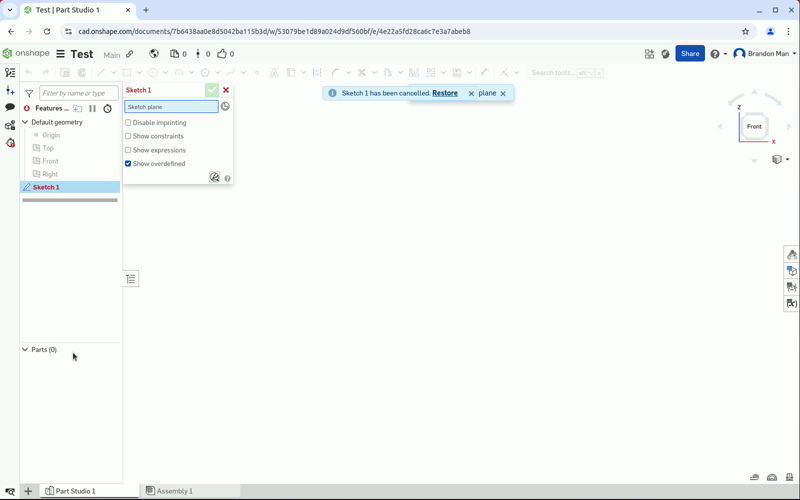
mouse_move(73, 163)
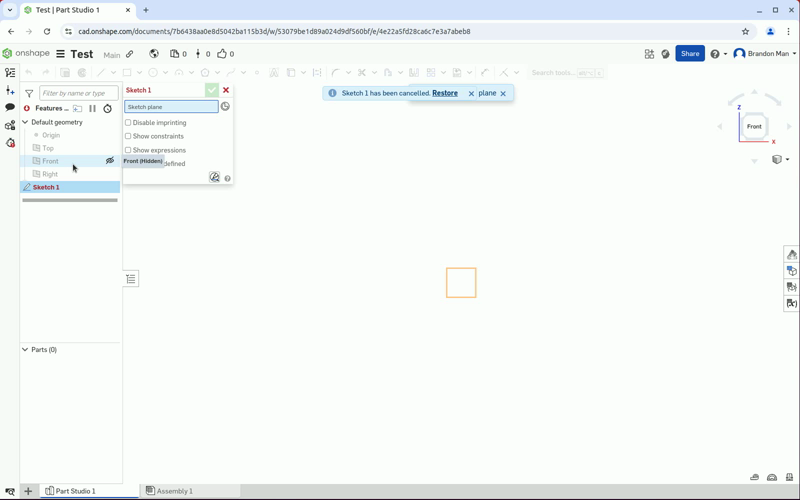
click(73, 163)
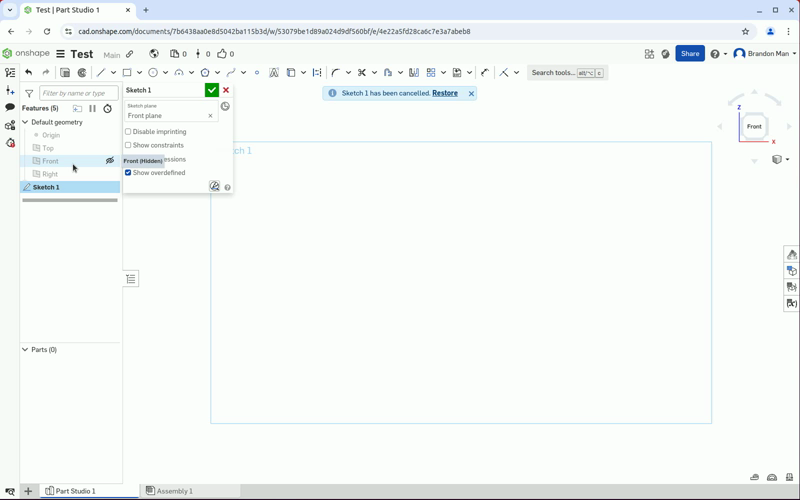
mouse_move(73, 352)
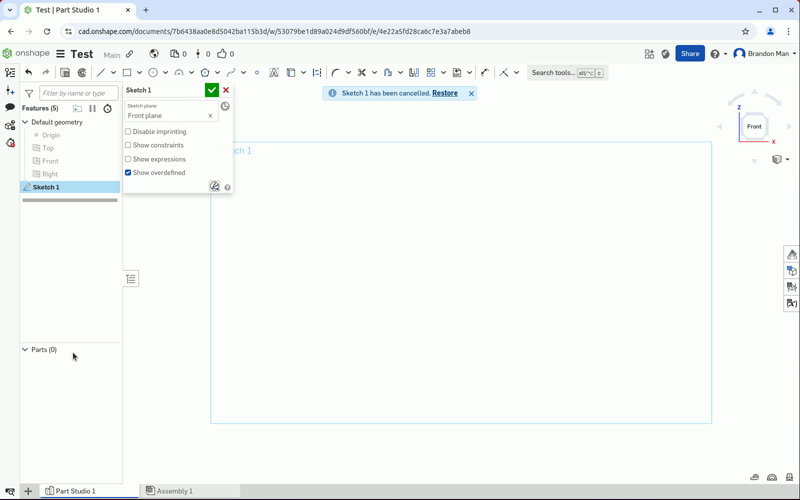
key(y)
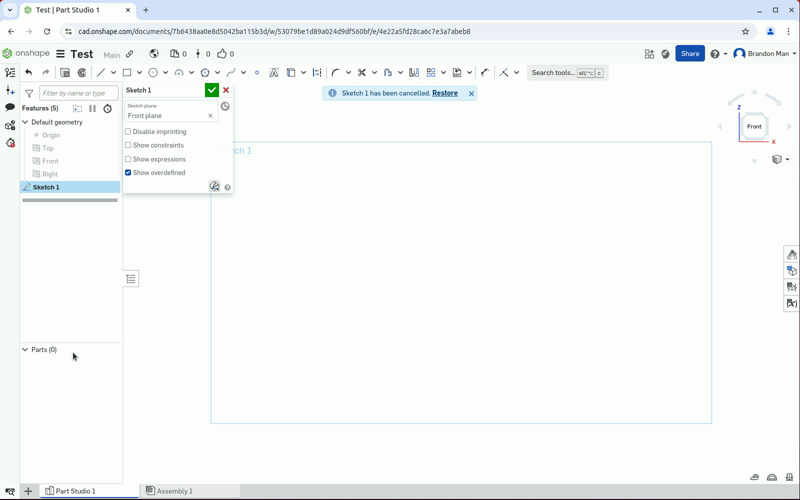
key(c)
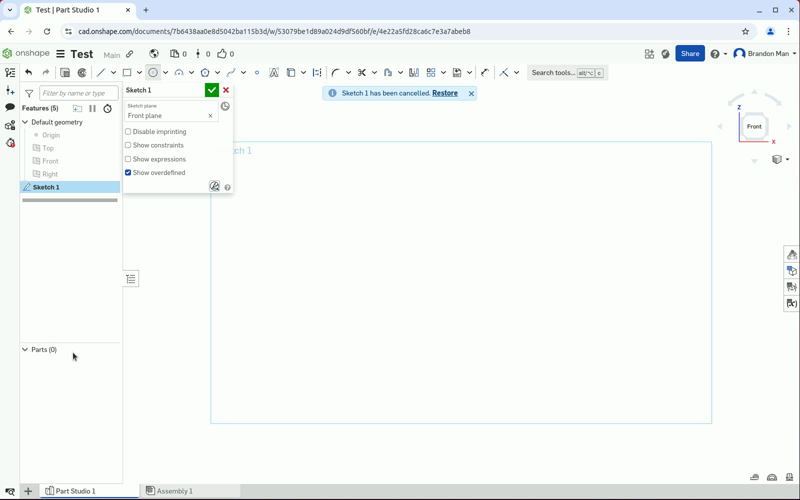
key_down(shift)
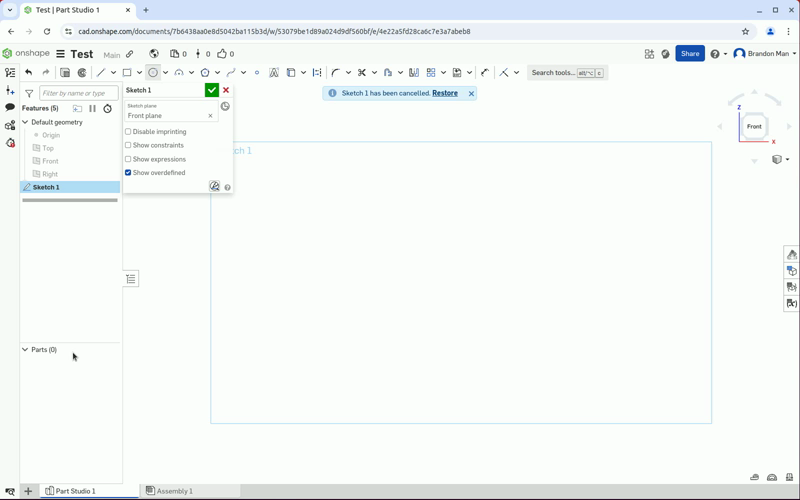
mouse_move(461, 282)
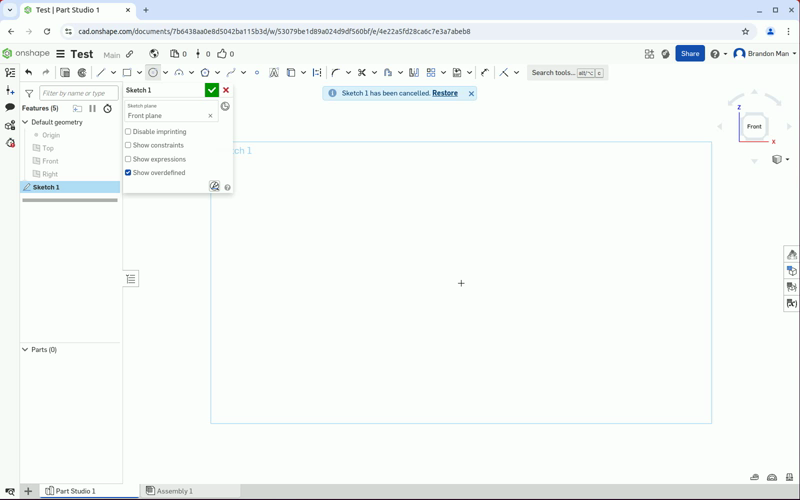
click(461, 282)
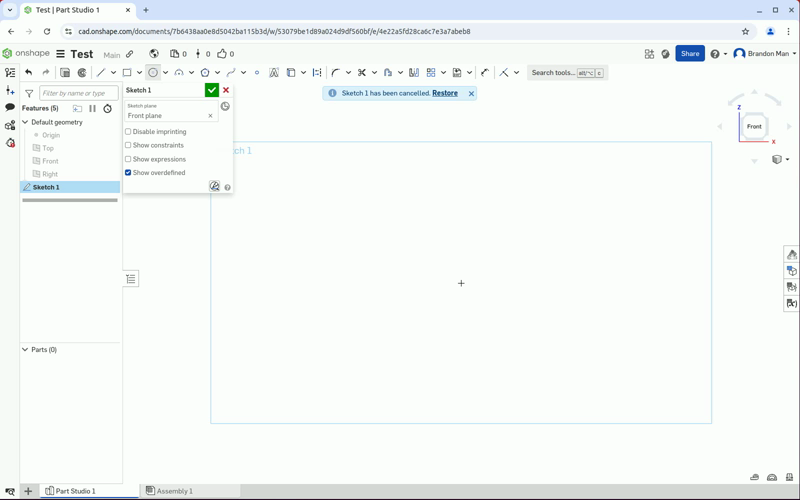
key_up(shift)
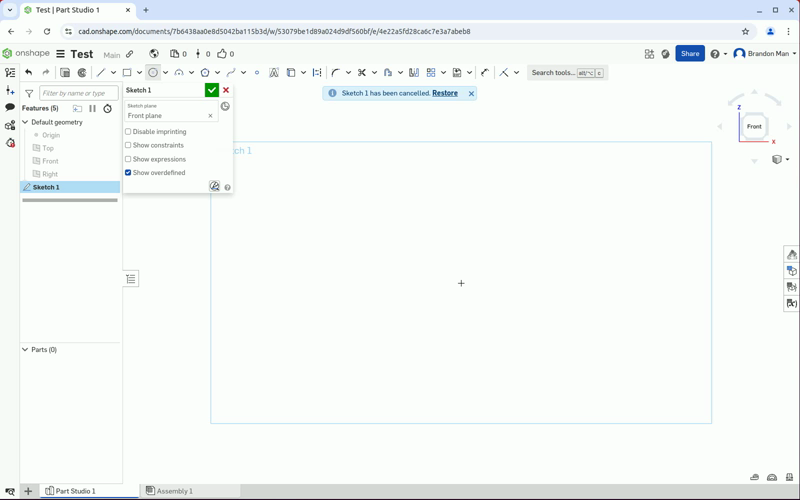
mouse_move(497, 282)
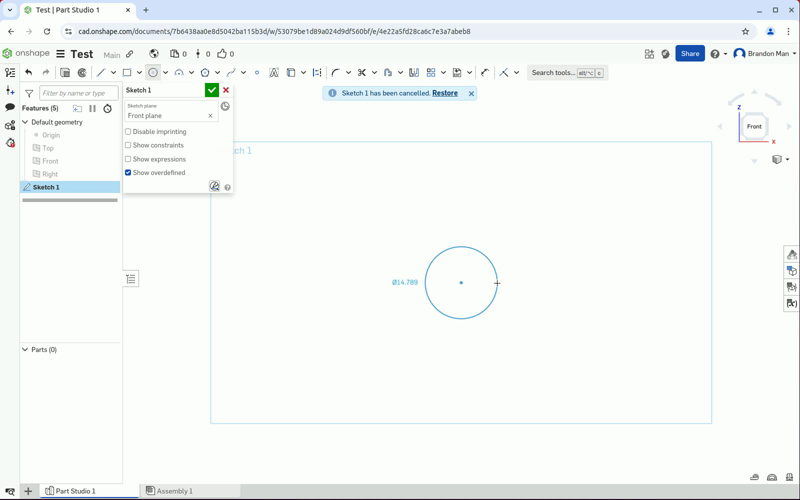
click(497, 282)
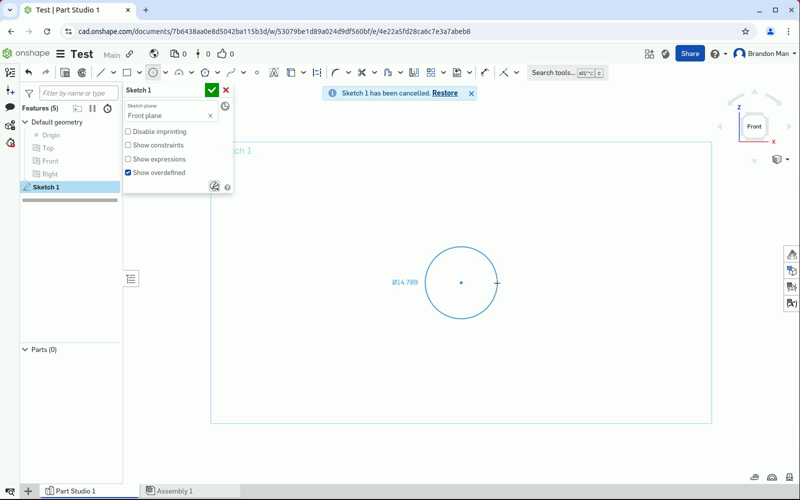
key(esc)
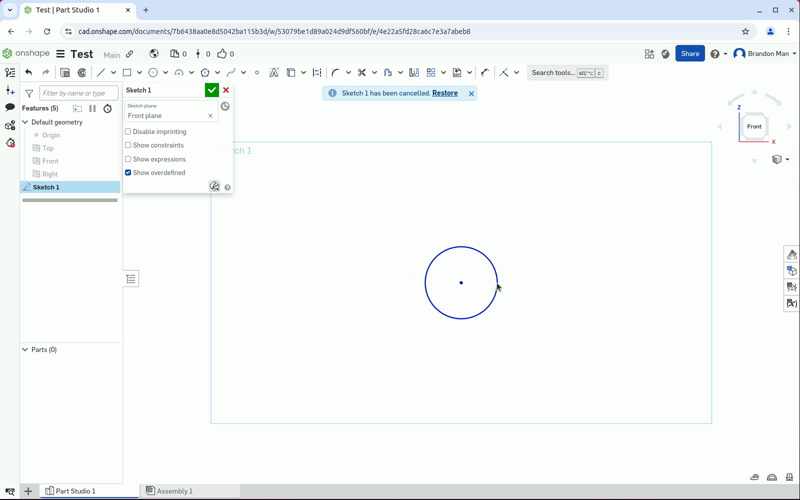
key(c)
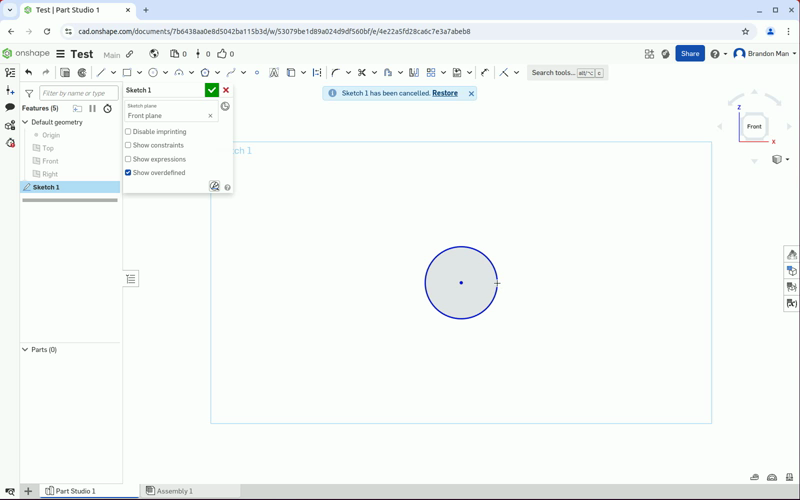
key_down(shift)
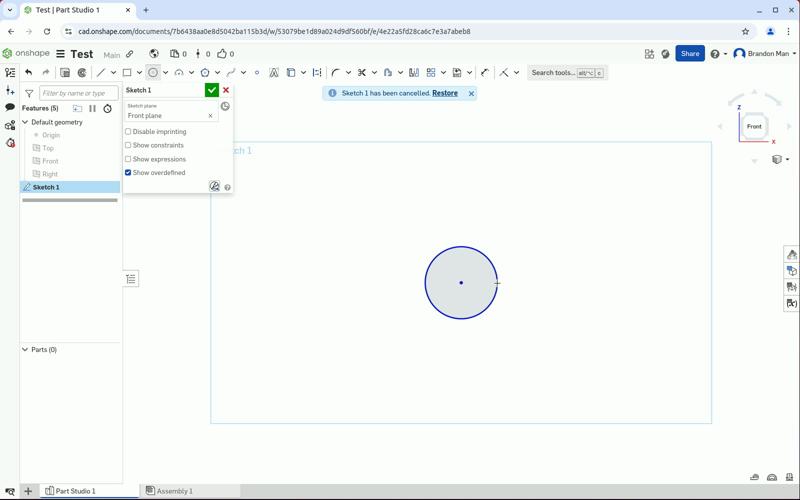
mouse_move(461, 282)
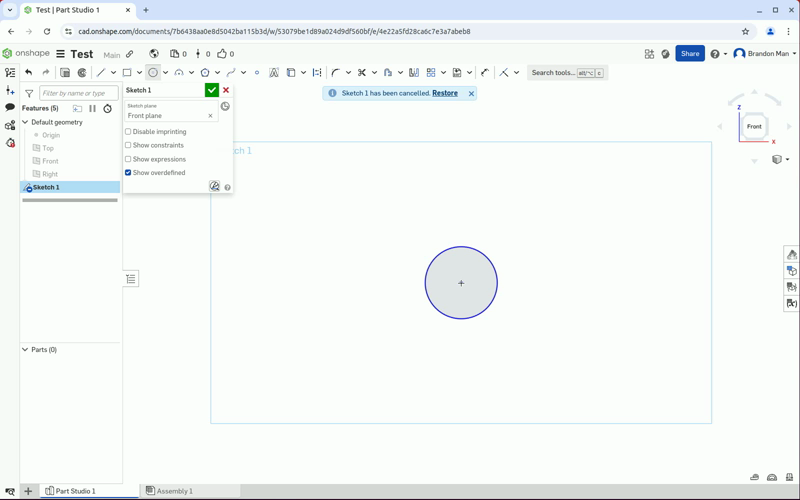
click(461, 282)
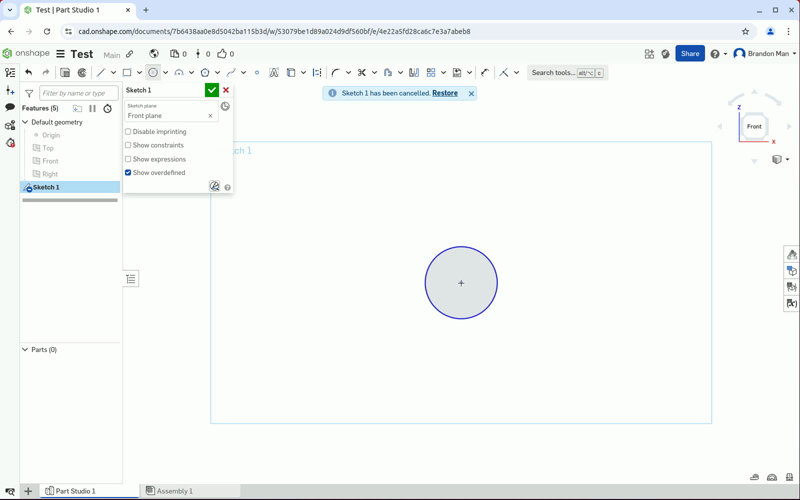
key_up(shift)
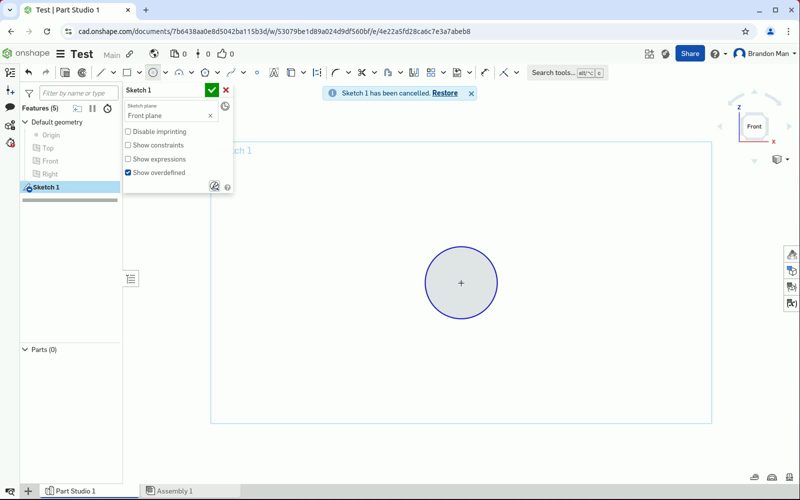
mouse_move(479, 282)
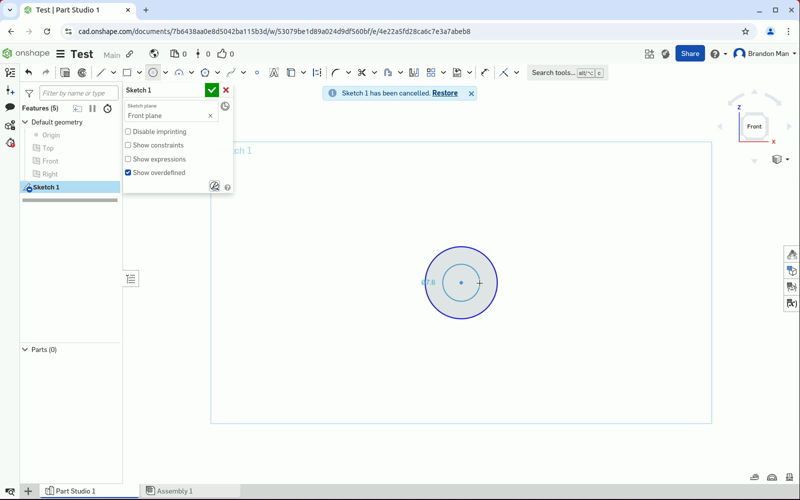
click(479, 282)
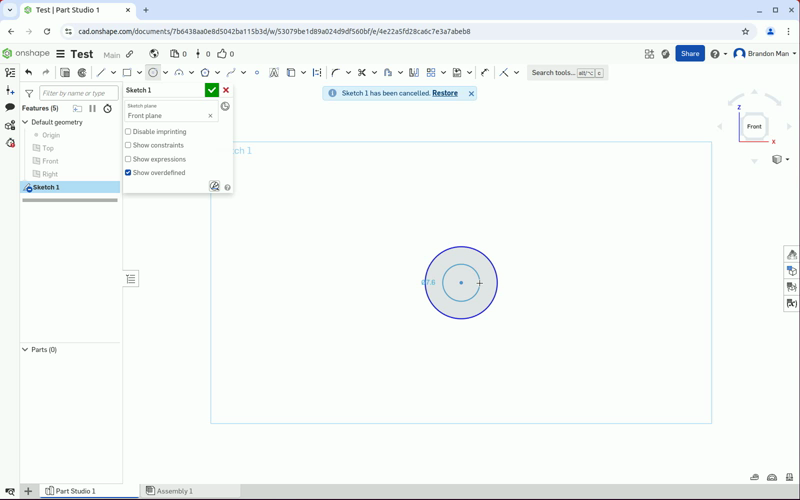
key(esc)
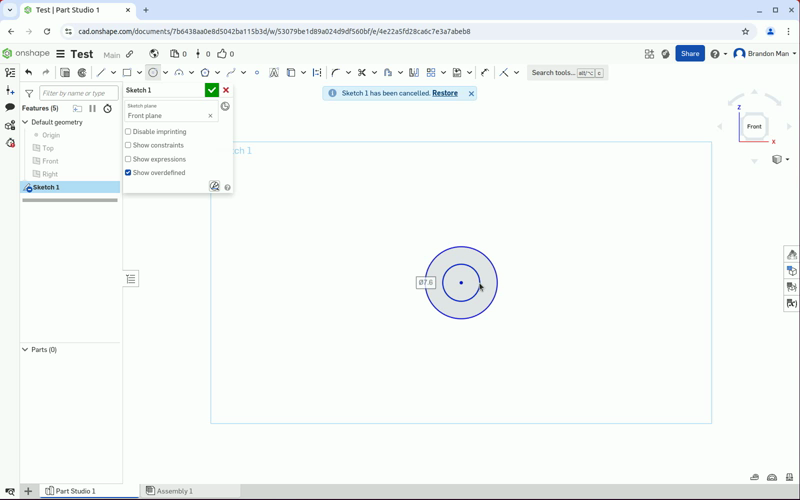
mouse_move(435, 266)
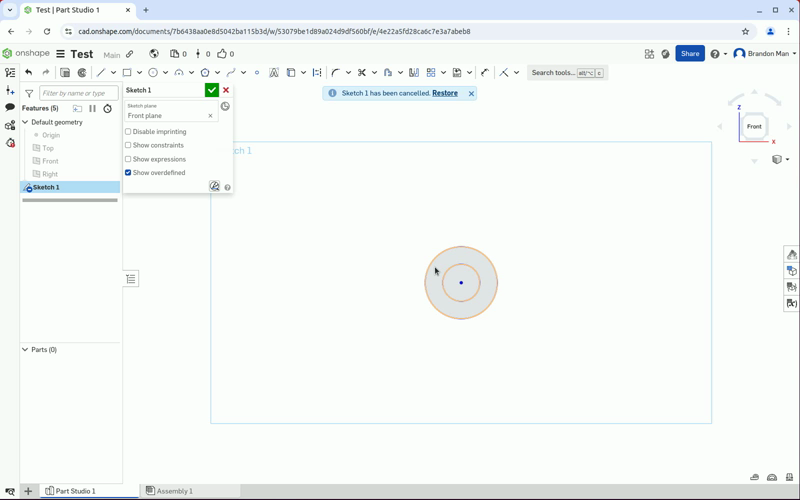
click(435, 266)
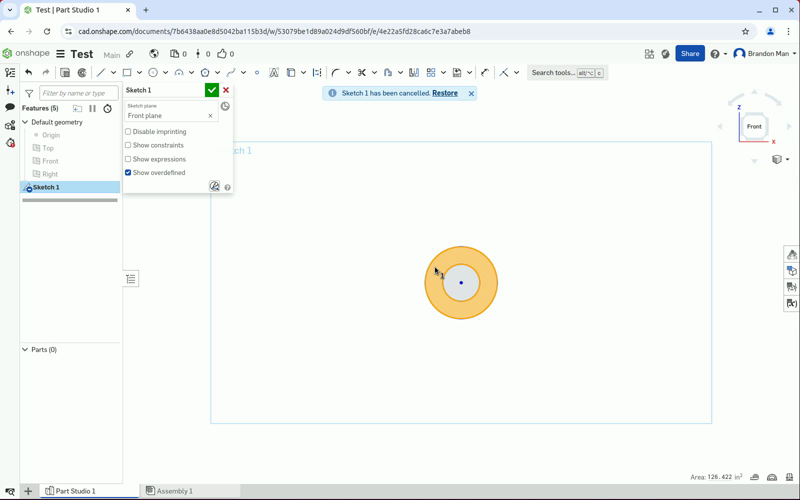
mouse_move(73, 352)
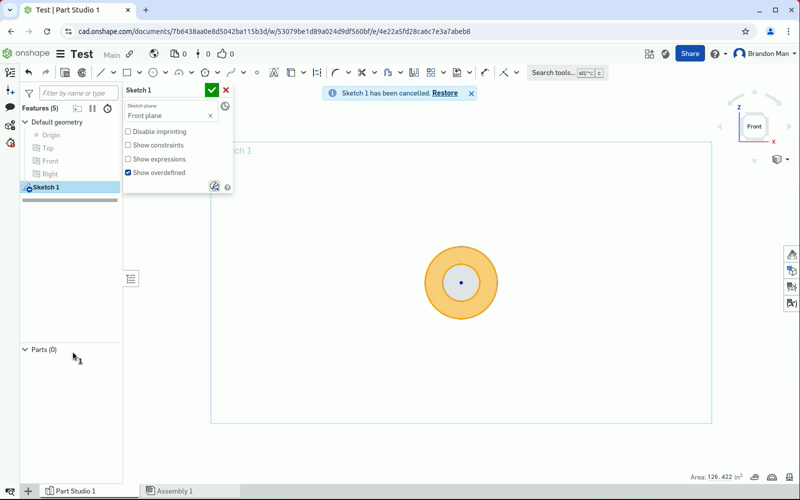
key(shift+y)
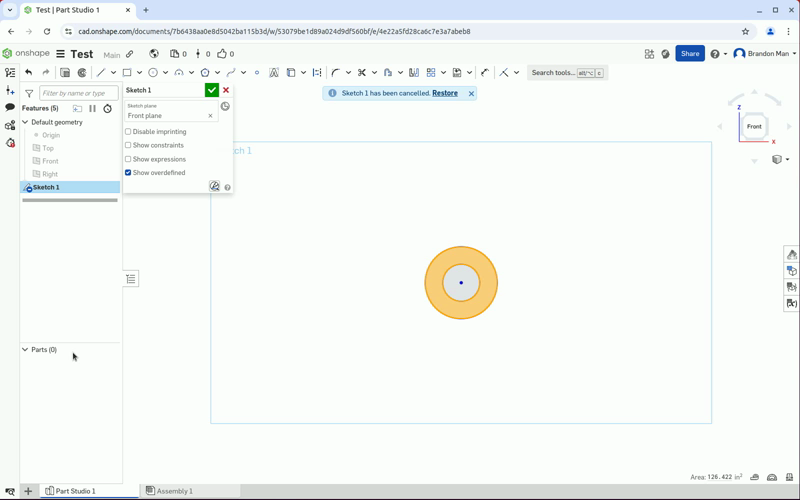
key(shift+e)
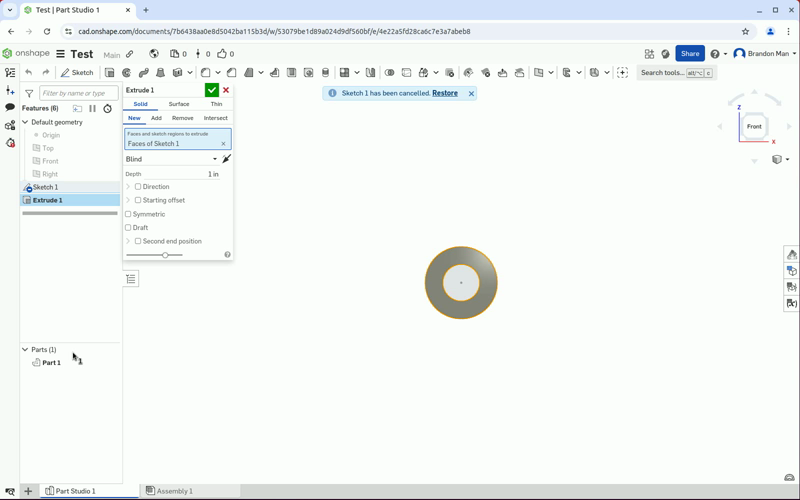
mouse_move(143, 106)
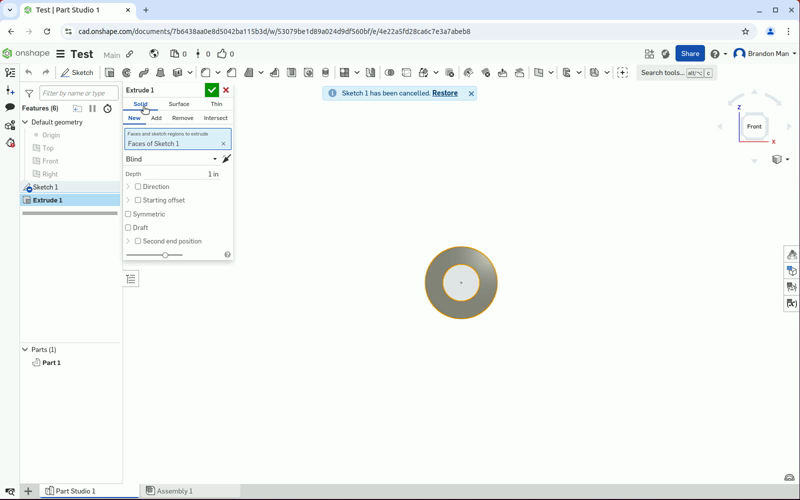
click(143, 106)
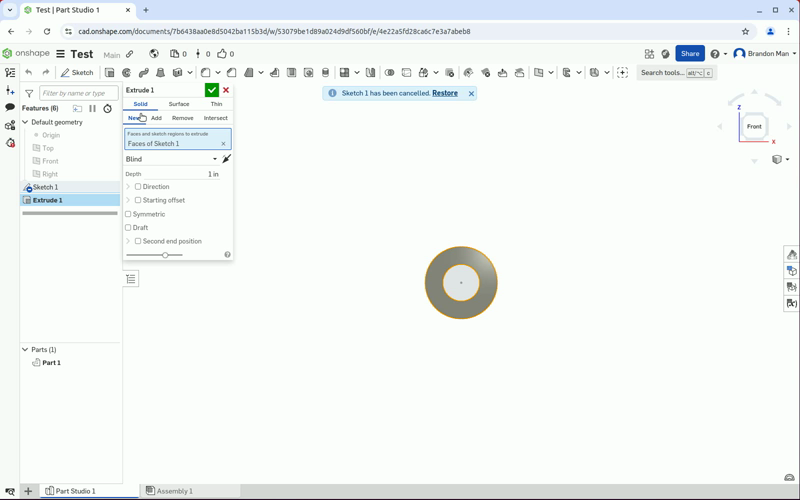
mouse_move(137, 120)
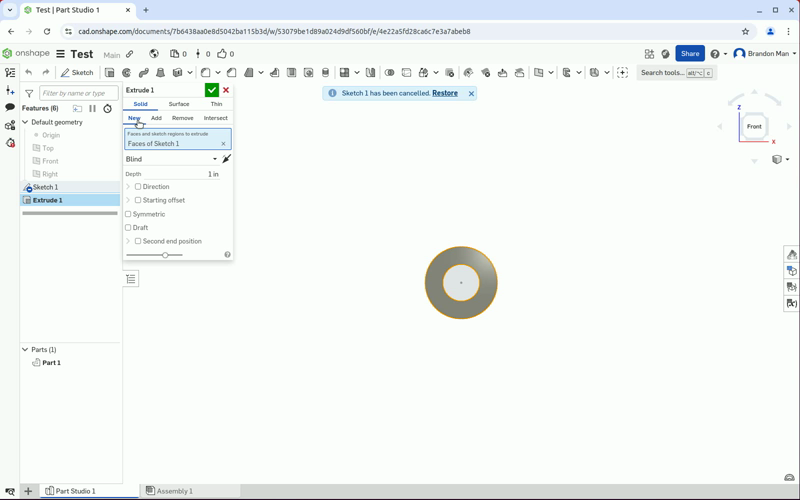
click(137, 120)
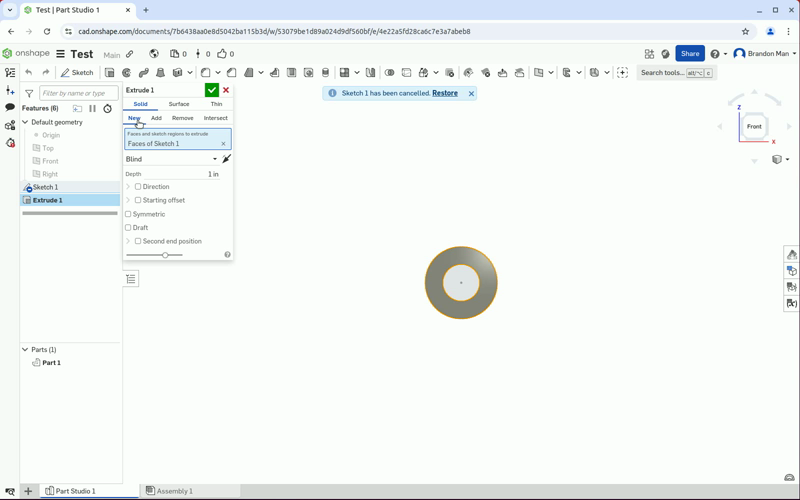
key(tab, 4)
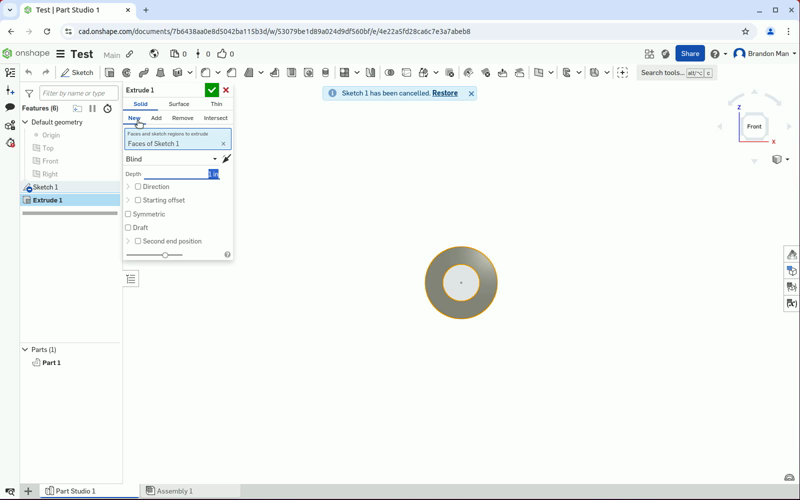
text(3.129)
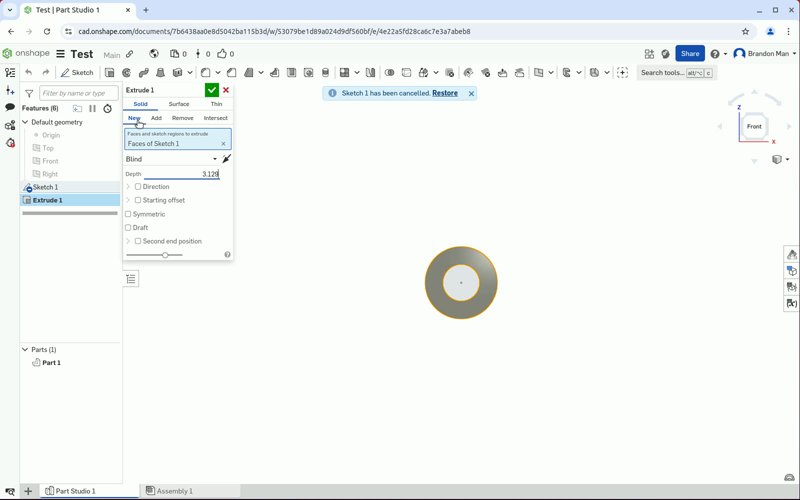
key(enter)
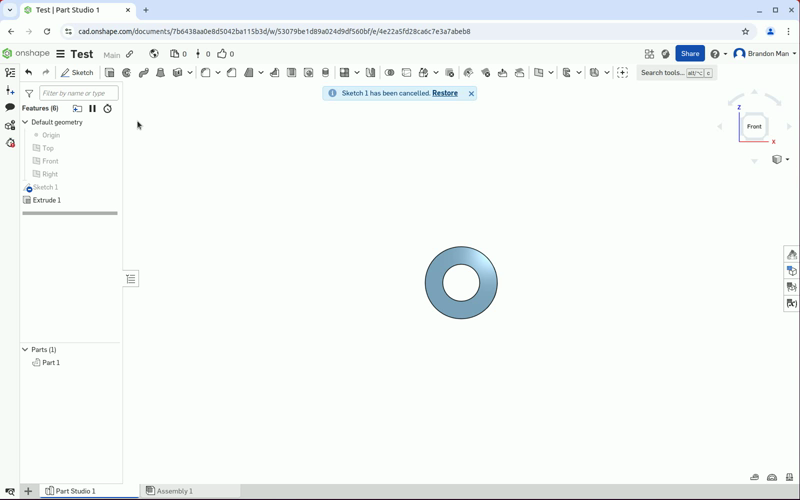
key(shift+h)
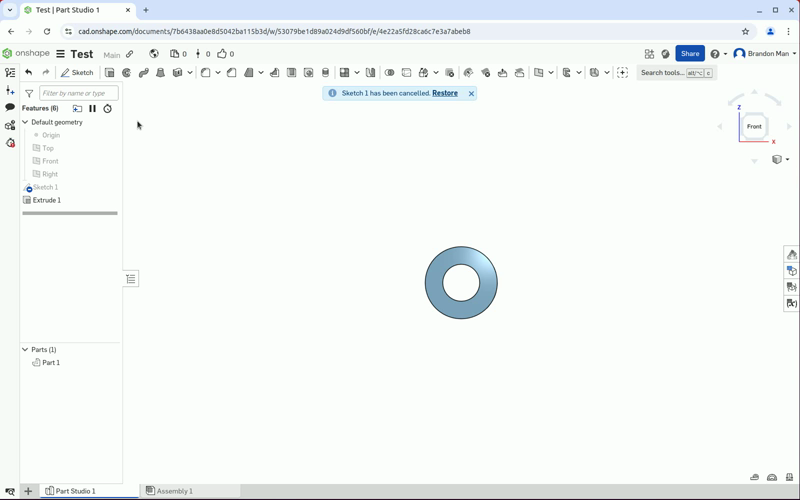
key(shift+h)
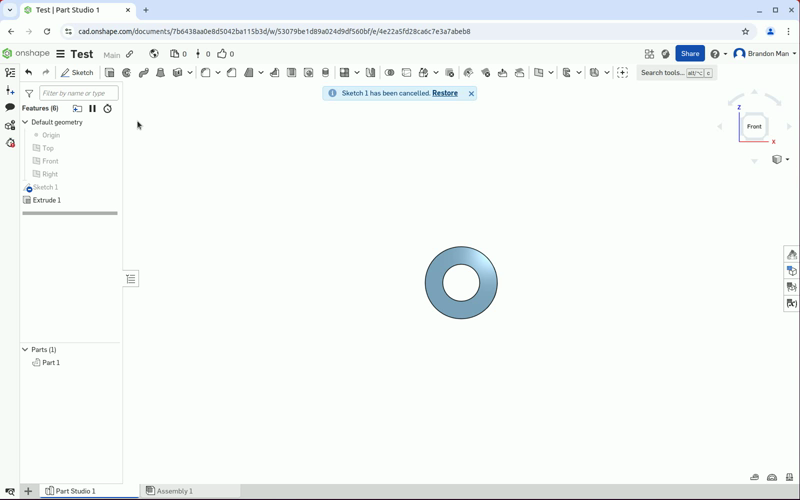
mouse_move(73, 189)
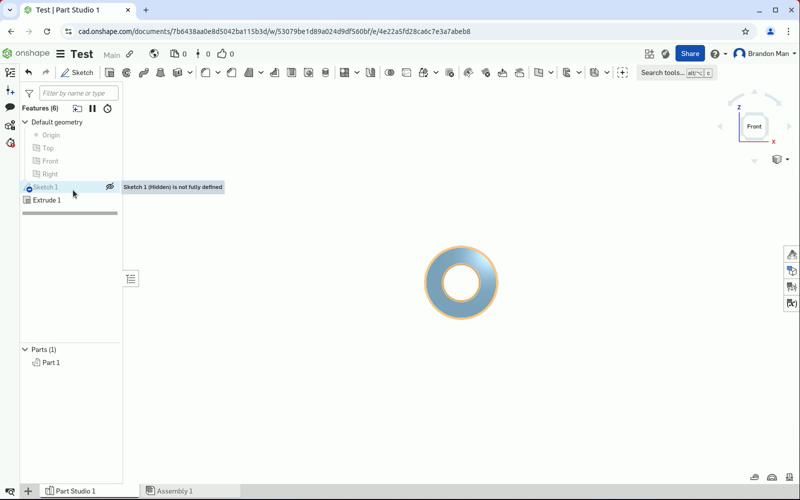
click(73, 189)
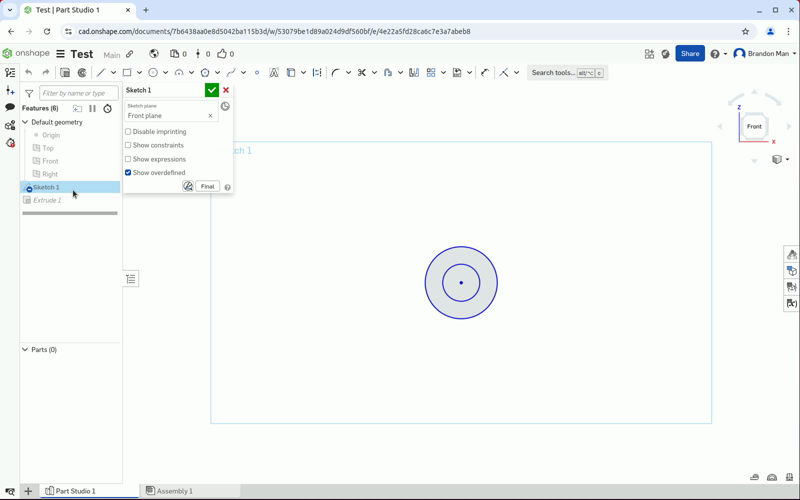
mouse_move(229, 92)
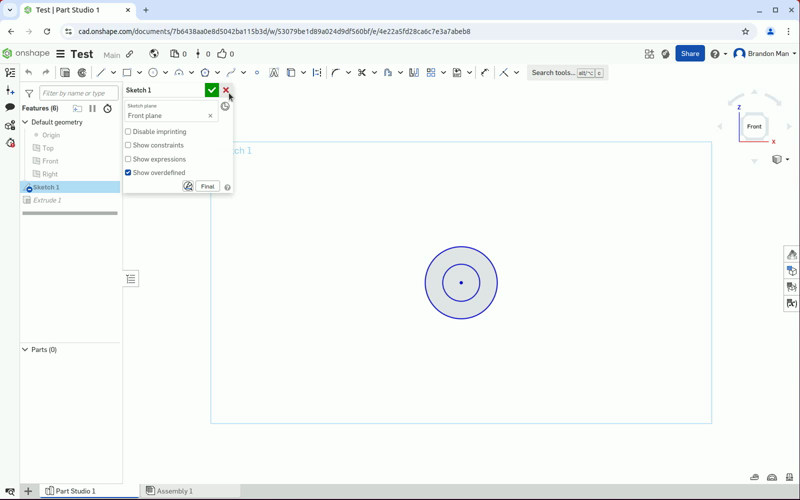
click(229, 92)
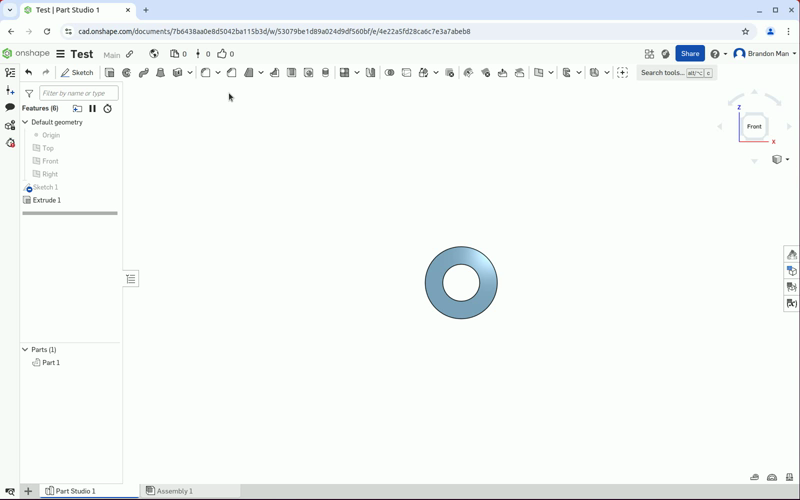
mouse_move(541, 75)
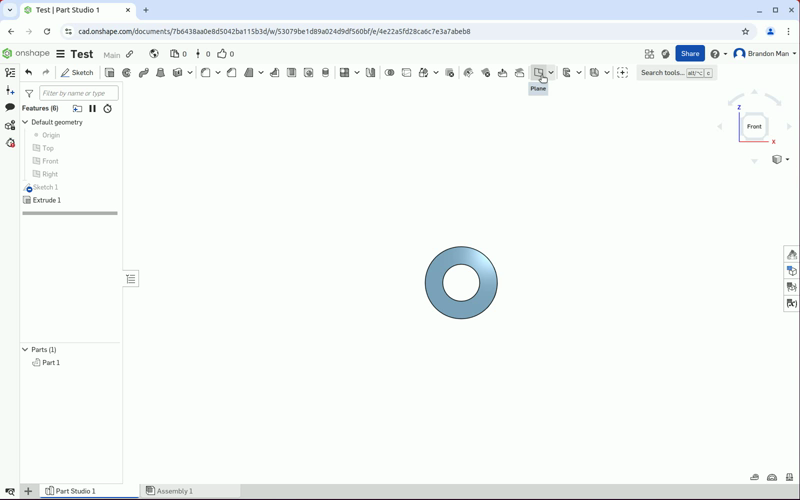
click(541, 75)
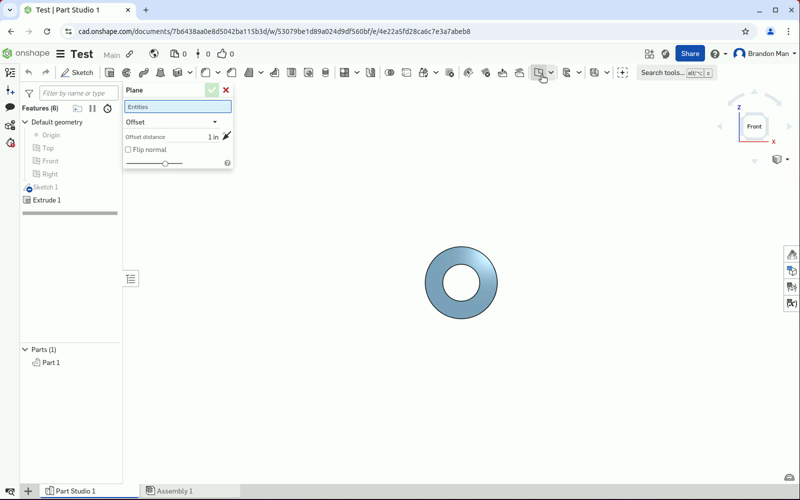
mouse_move(73, 163)
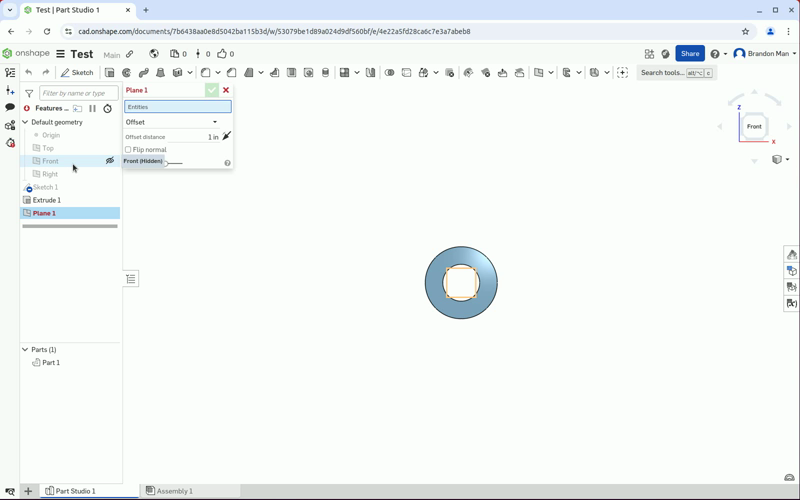
click(73, 163)
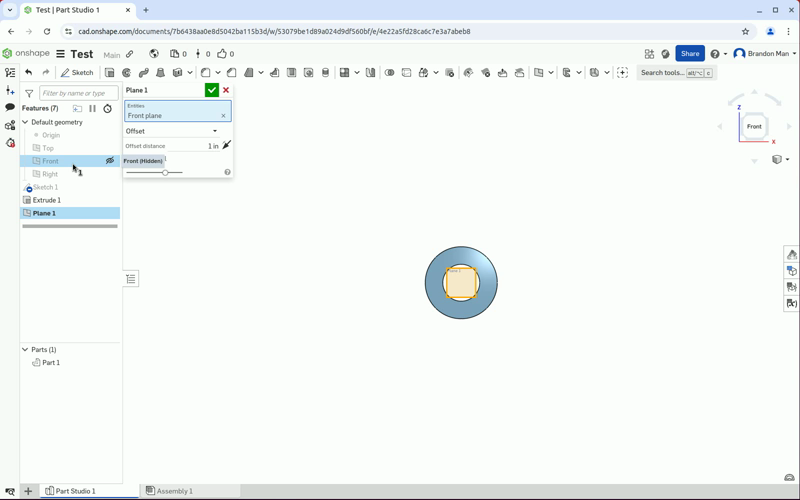
key(tab, 2)
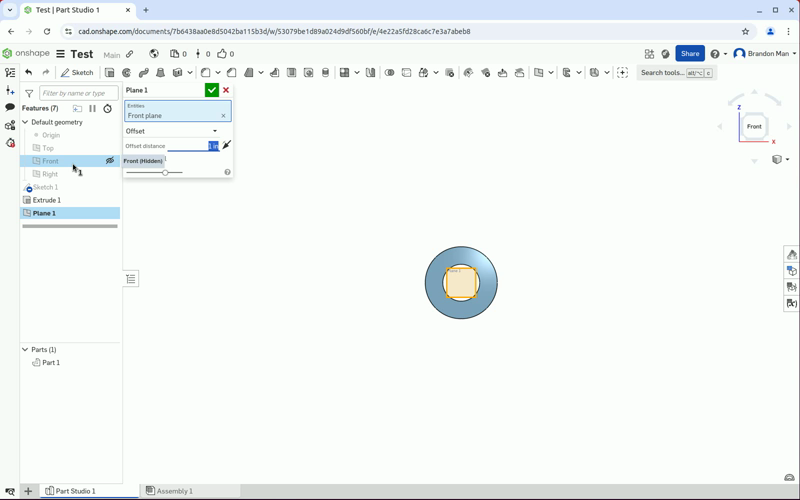
text(3.143)
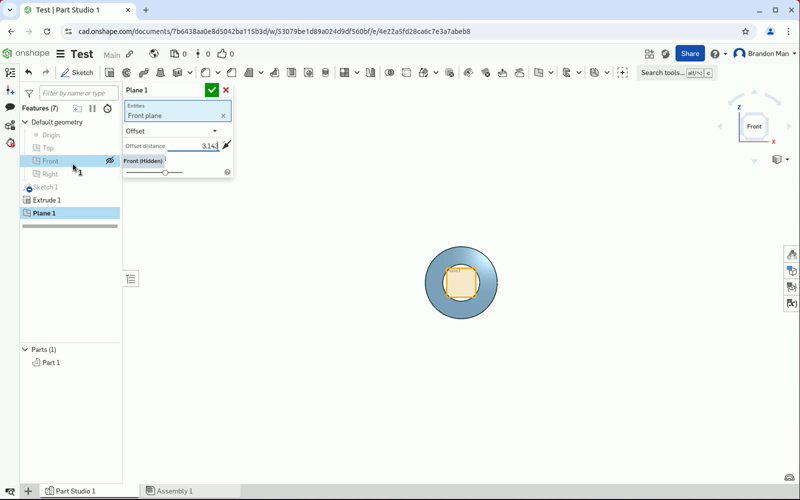
key(enter, 2)
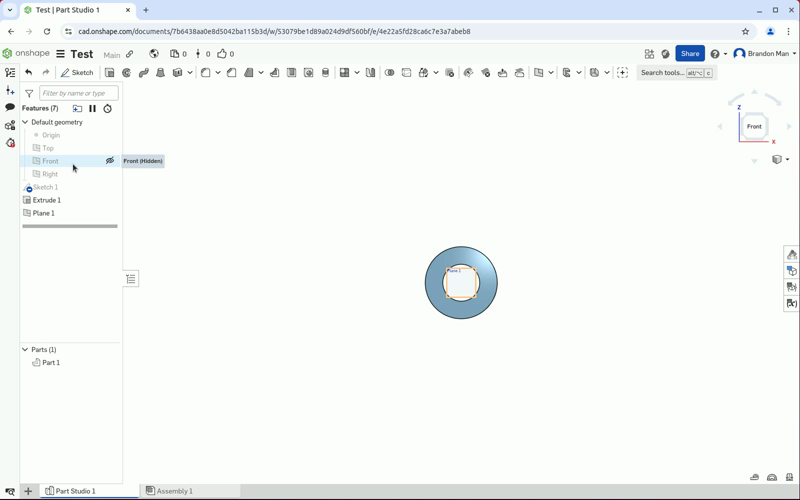
key(shift+s)
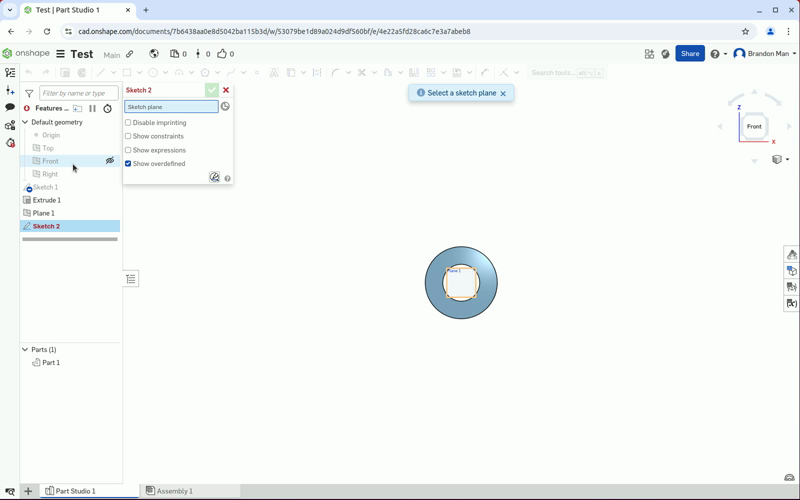
mouse_move(73, 215)
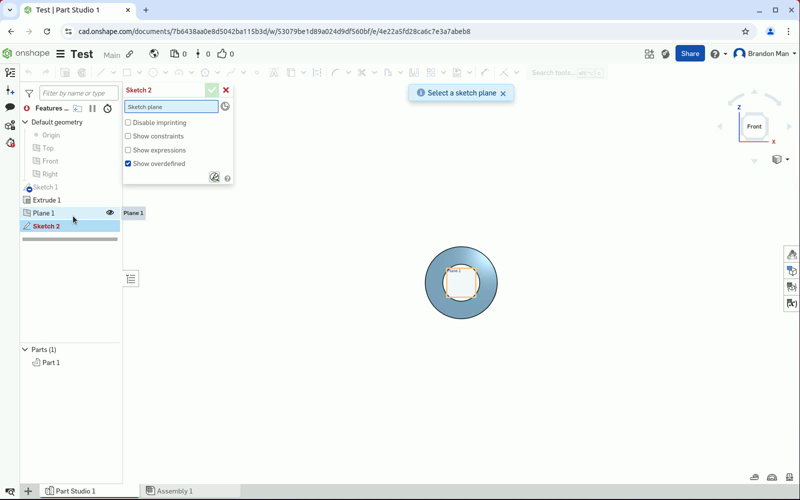
click(73, 215)
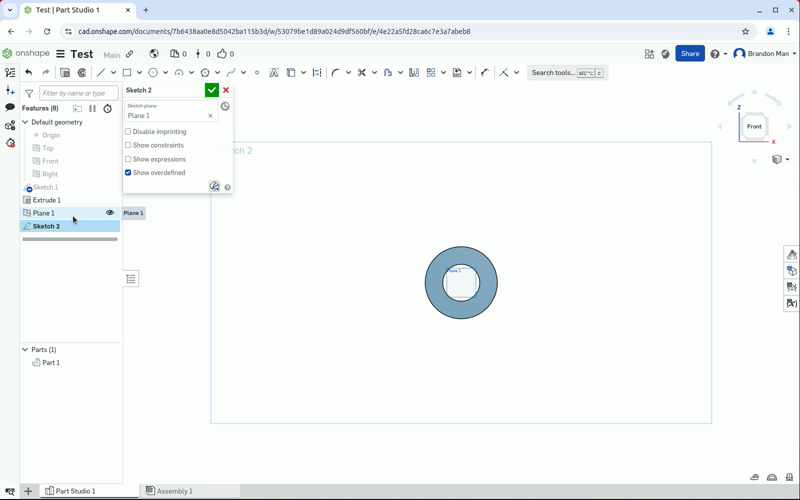
mouse_move(73, 352)
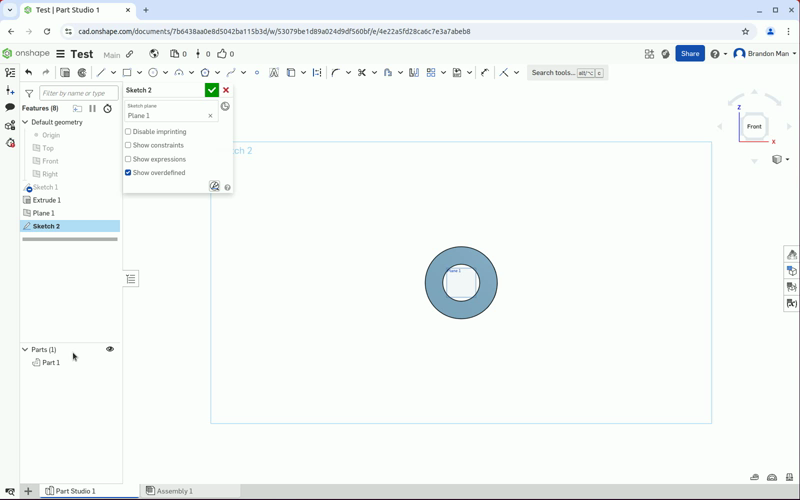
key(y)
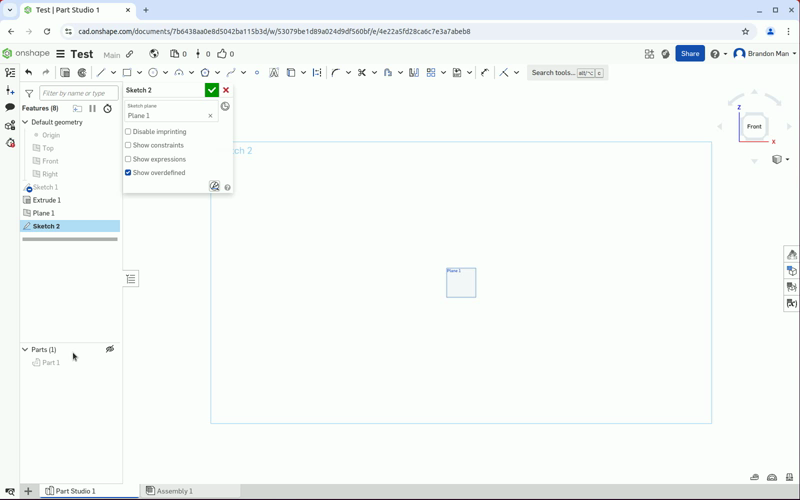
key(c)
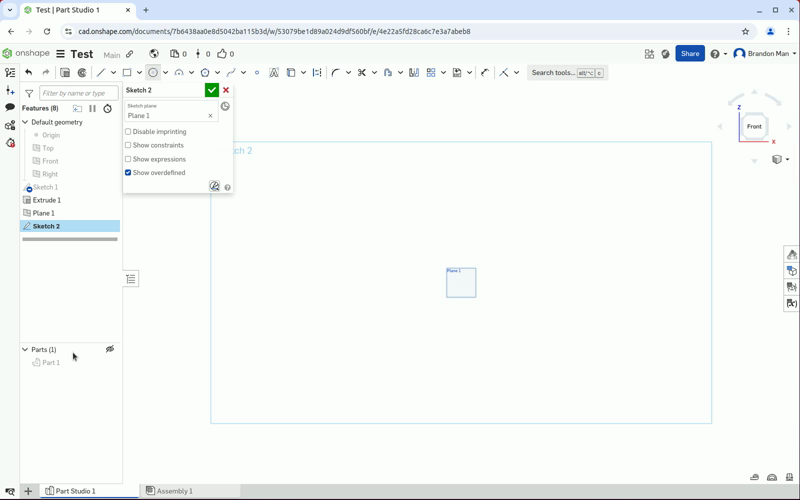
key_down(shift)
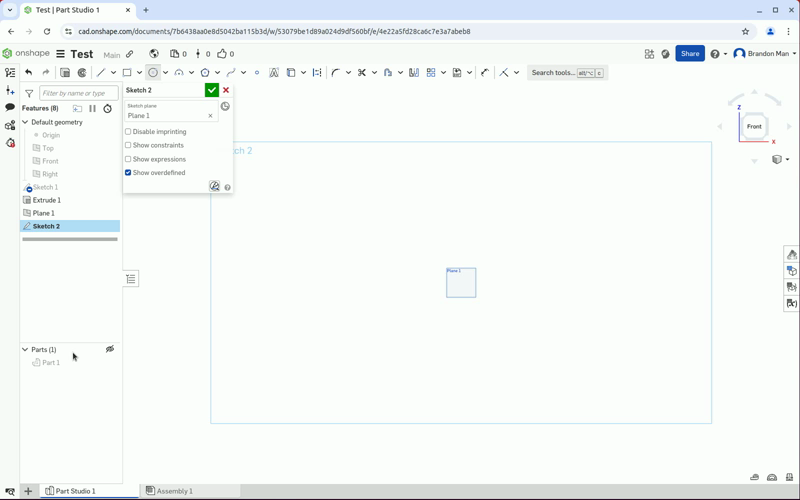
mouse_move(461, 282)
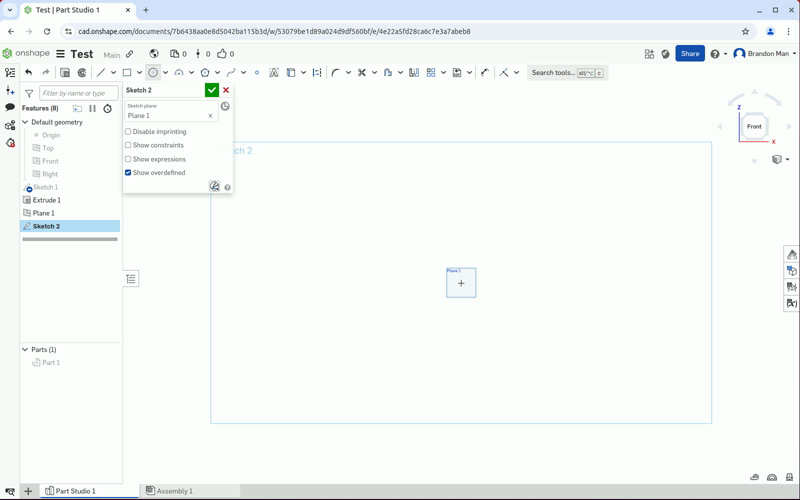
click(461, 282)
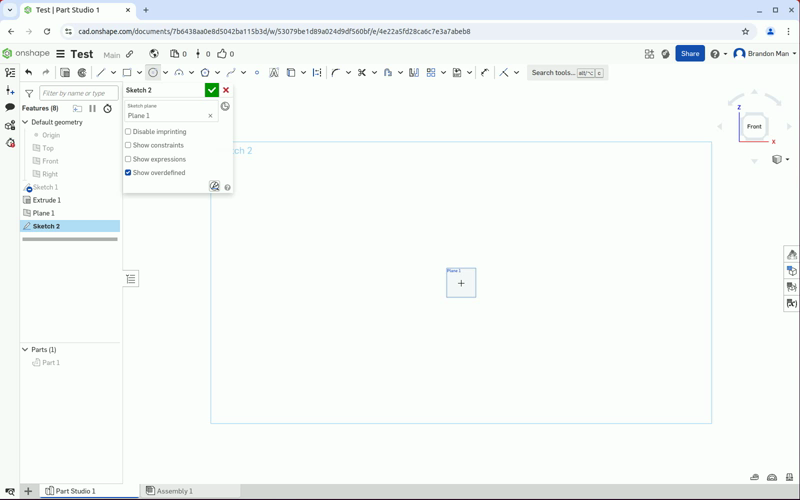
key_up(shift)
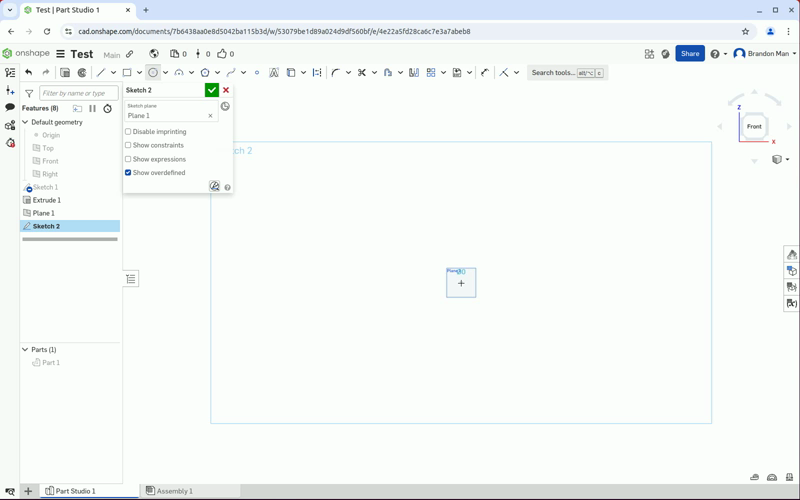
mouse_move(494, 282)
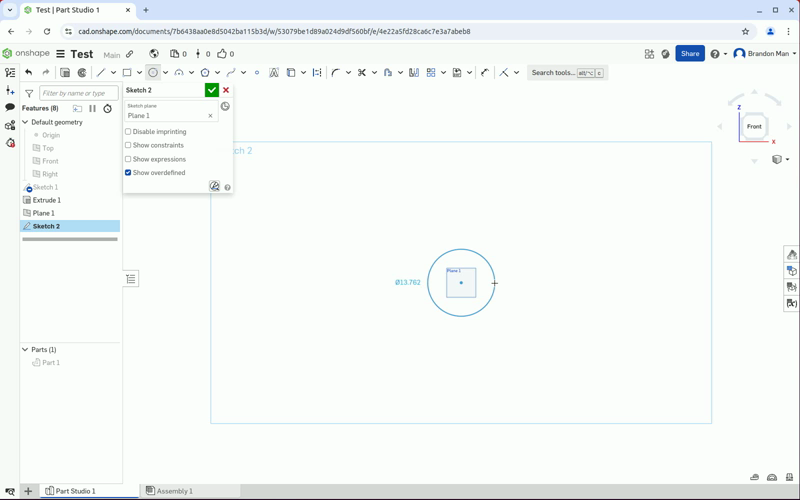
click(494, 282)
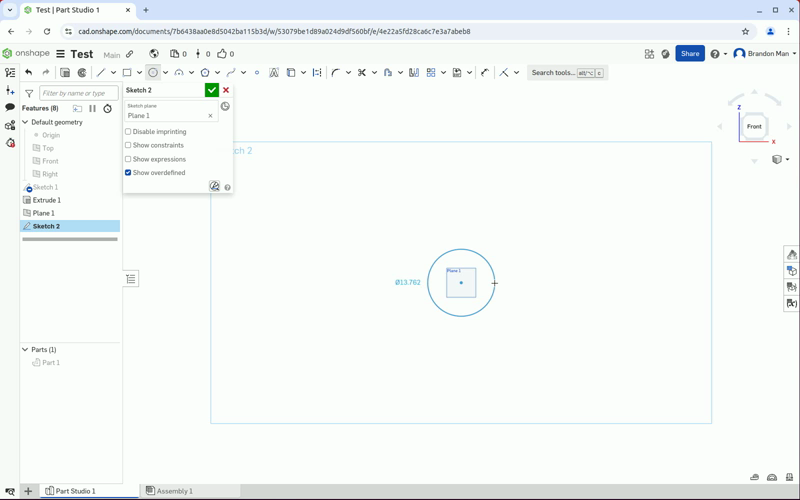
key(esc)
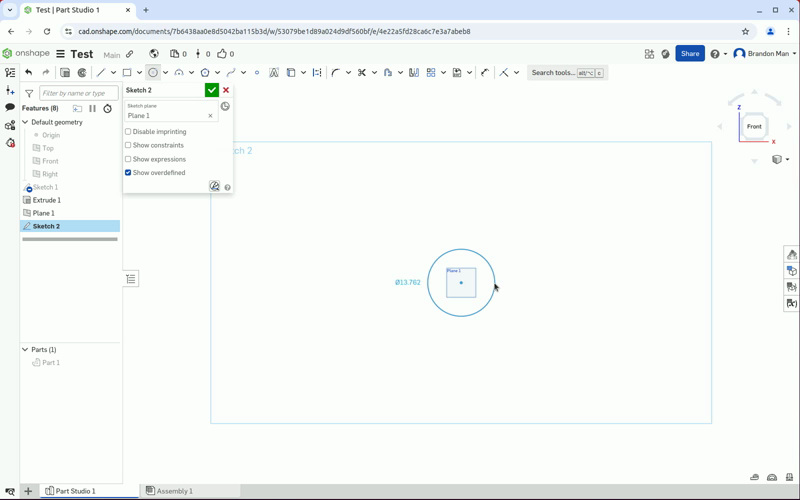
key(c)
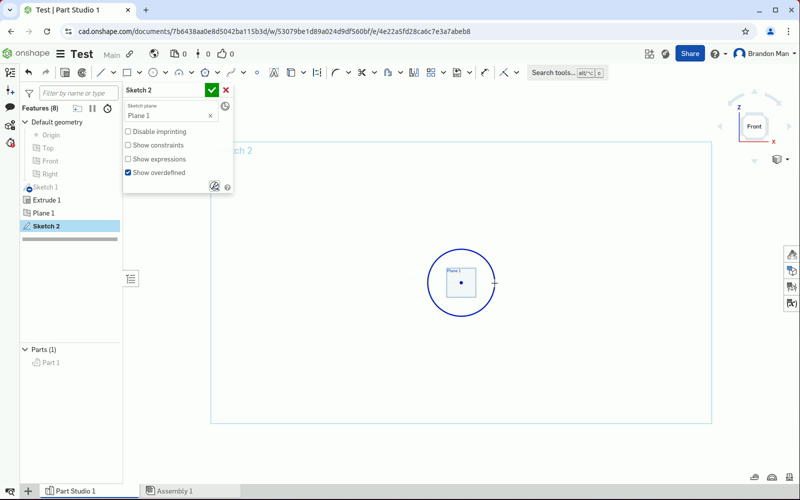
key_down(shift)
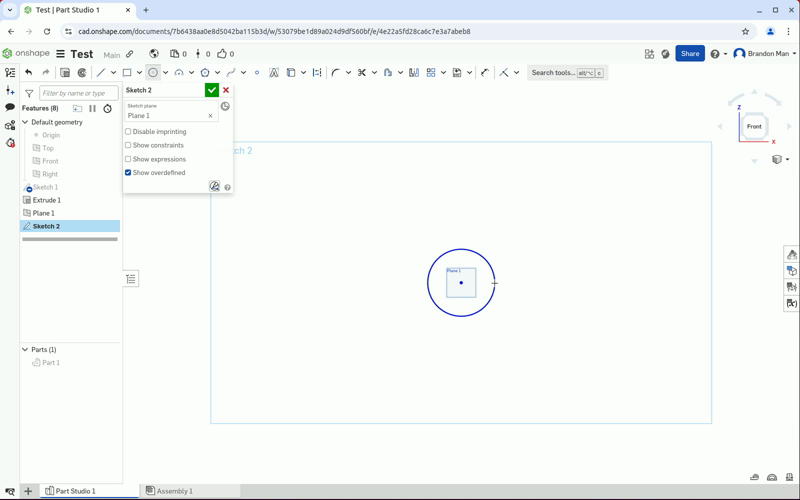
mouse_move(461, 282)
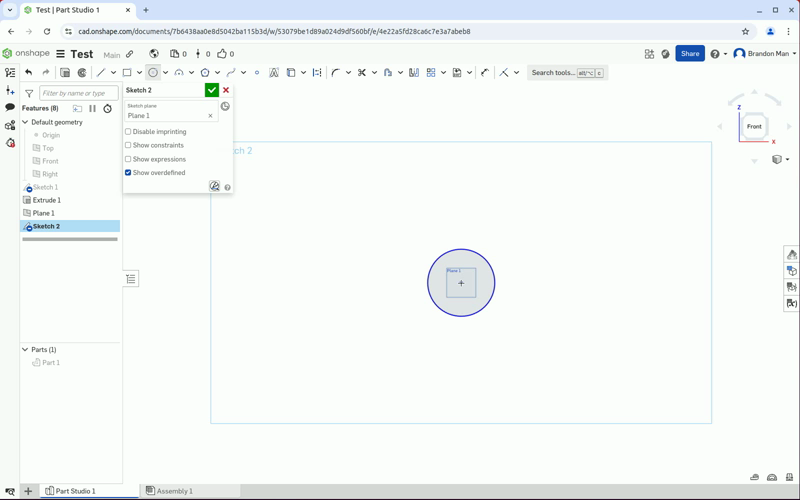
click(461, 282)
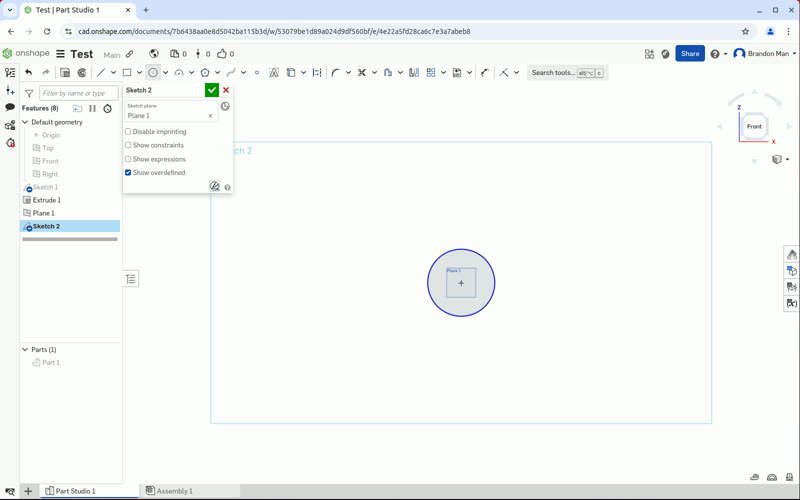
key_up(shift)
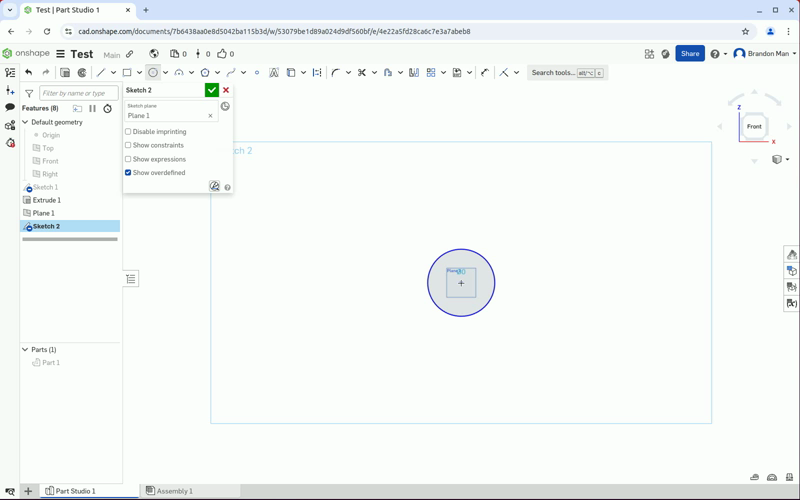
mouse_move(480, 282)
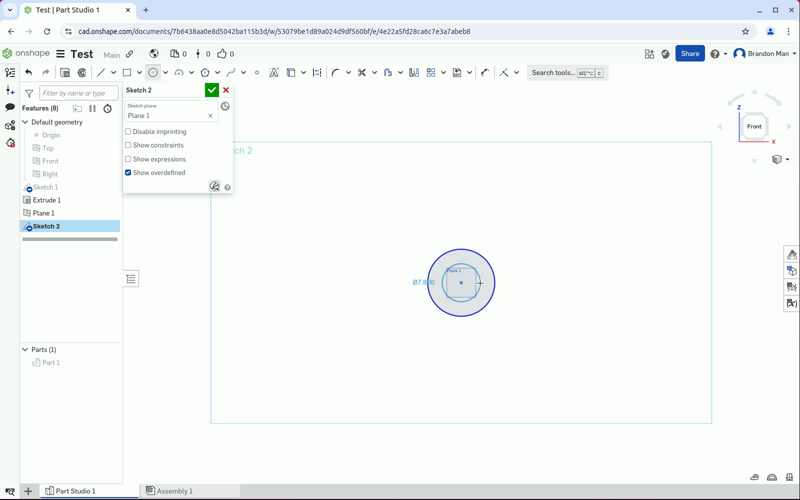
click(480, 282)
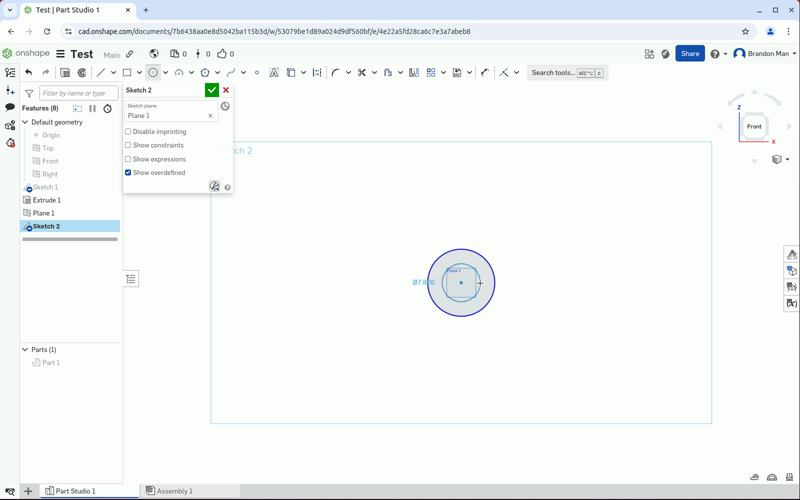
key(esc)
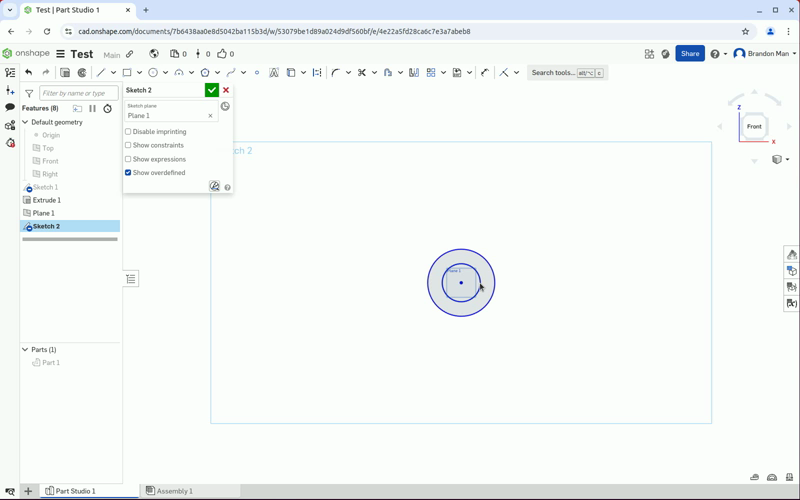
mouse_move(466, 259)
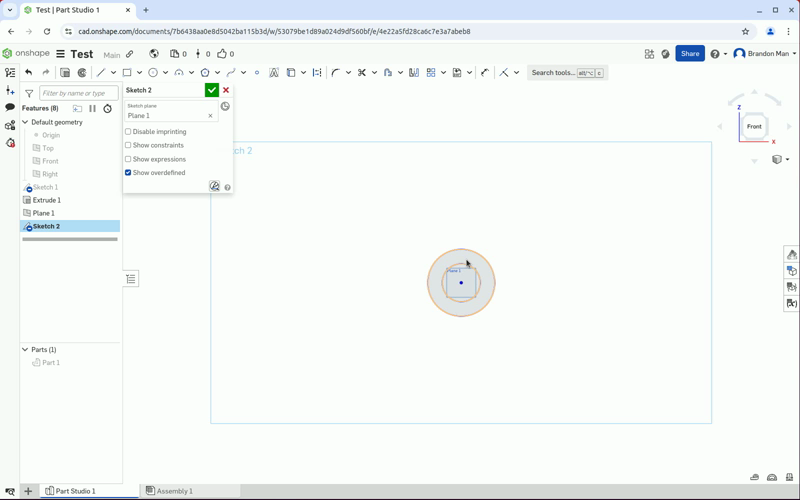
click(466, 259)
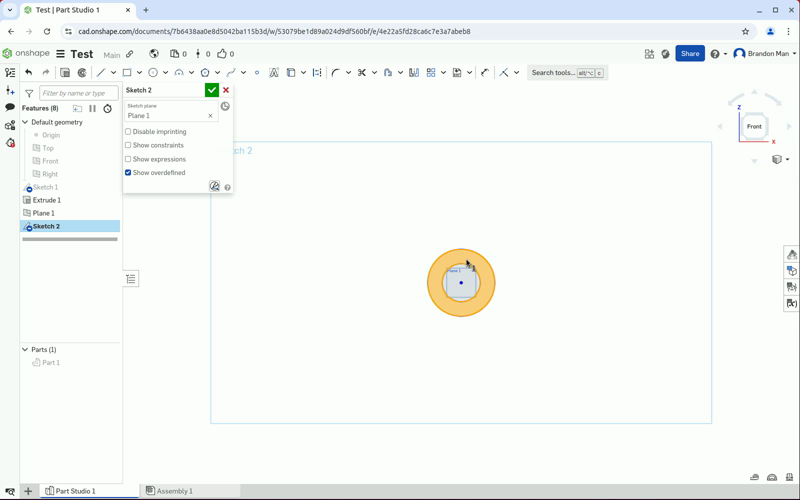
mouse_move(73, 352)
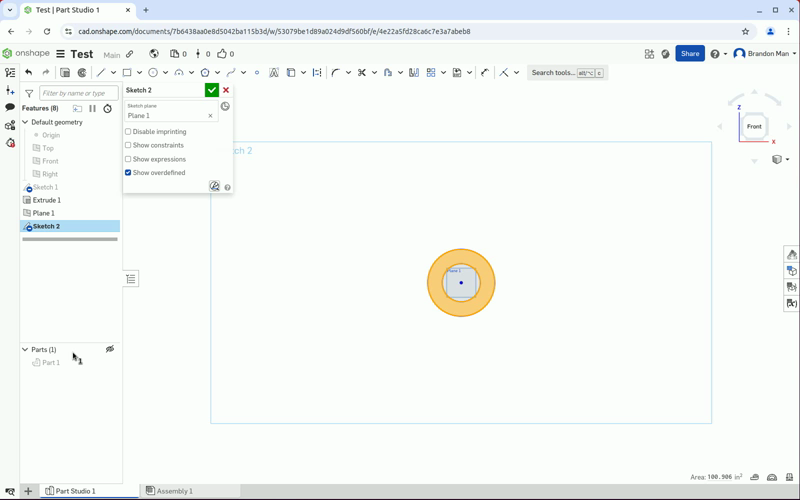
key(shift+y)
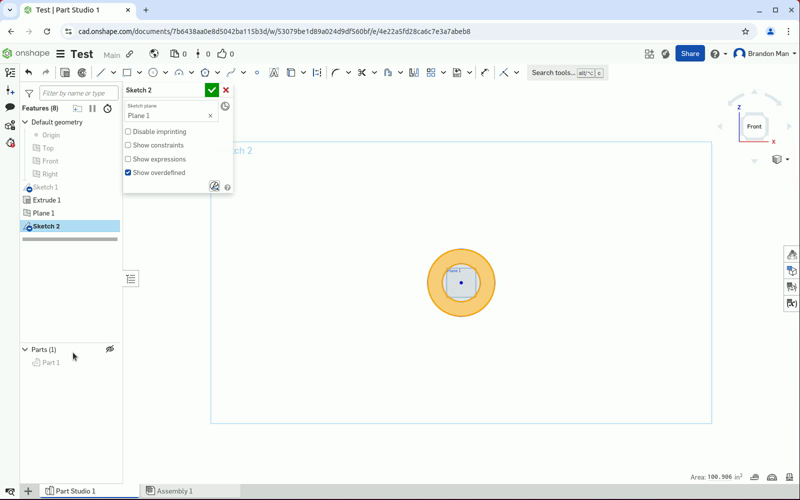
key(shift+e)
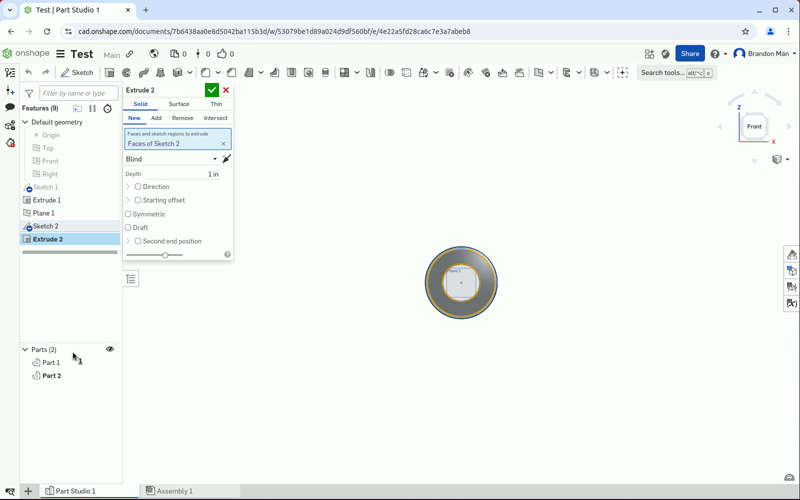
mouse_move(143, 106)
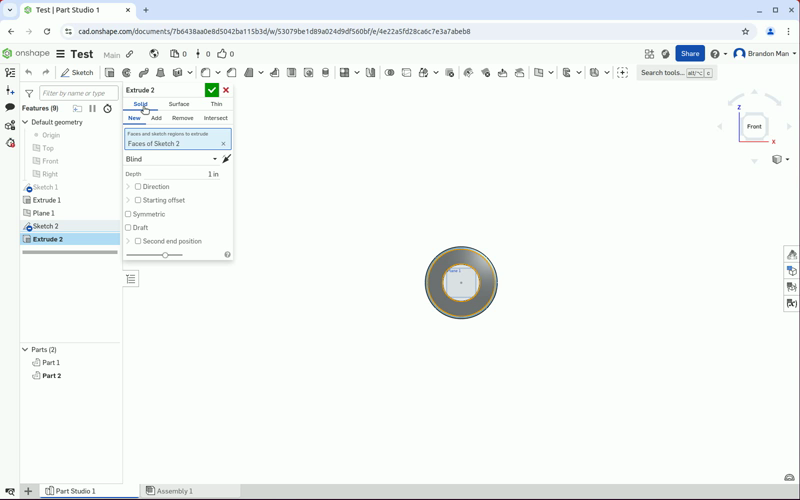
click(143, 106)
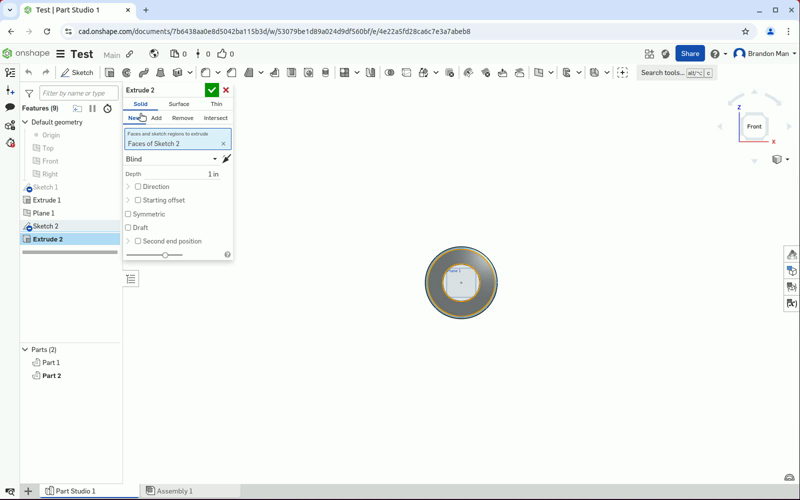
mouse_move(137, 120)
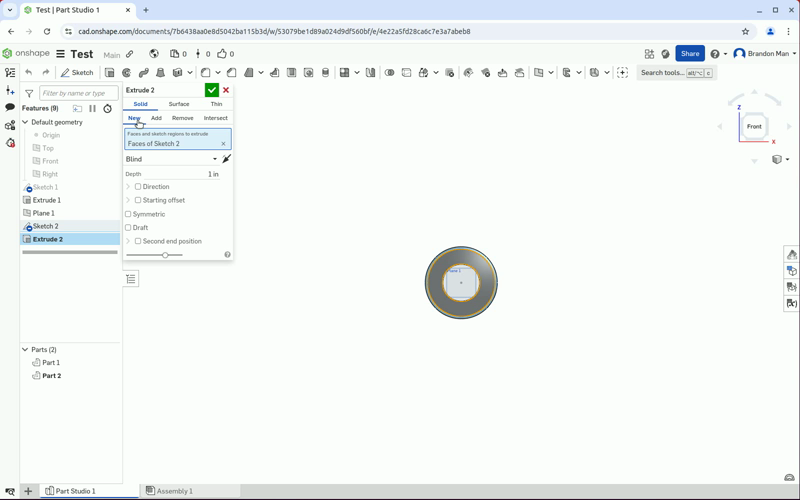
click(137, 120)
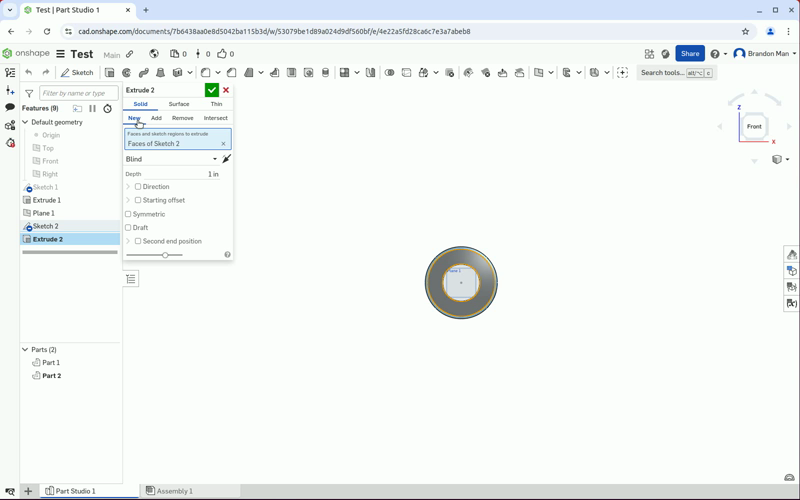
key(tab, 4)
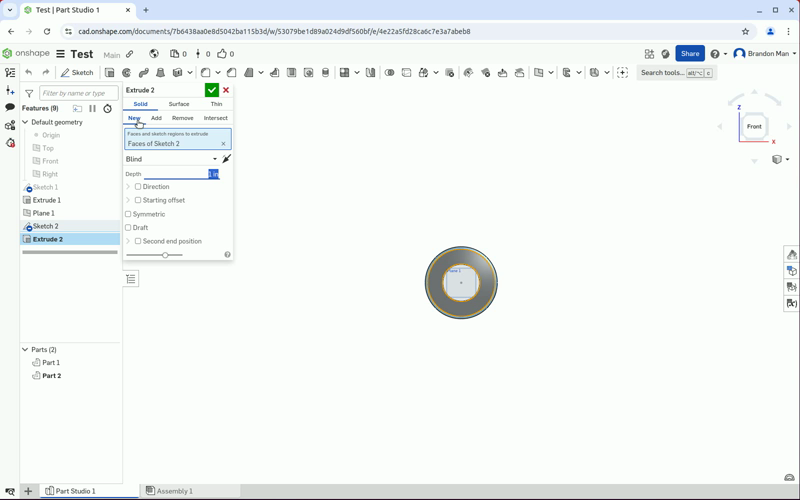
text(0.963)
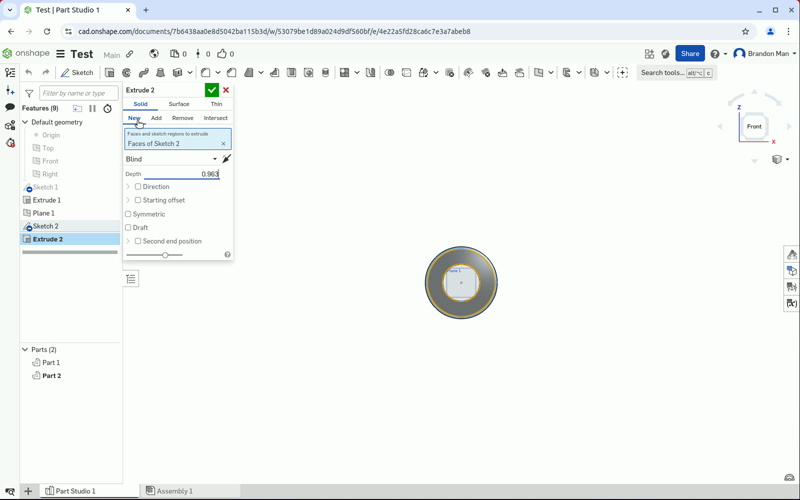
key(enter)
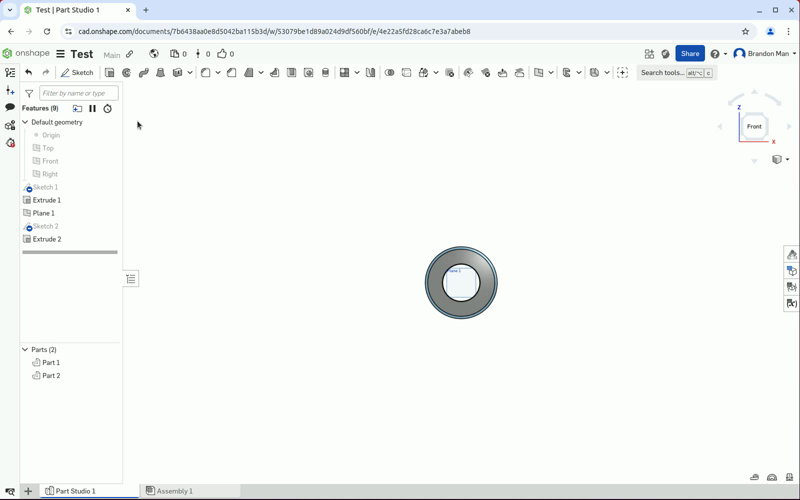
key(shift+h)
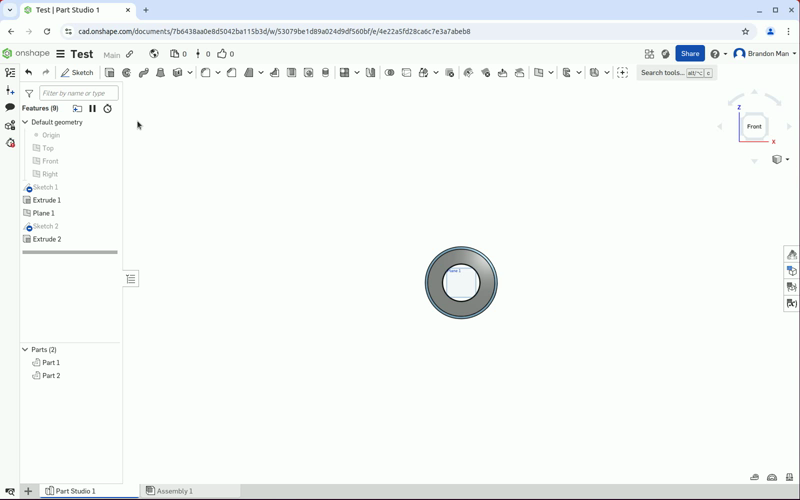
key(shift+h)
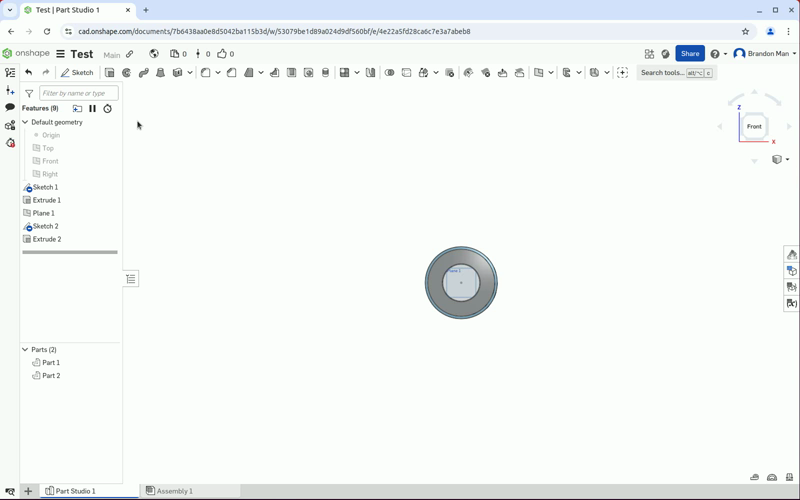
key(shift+7)
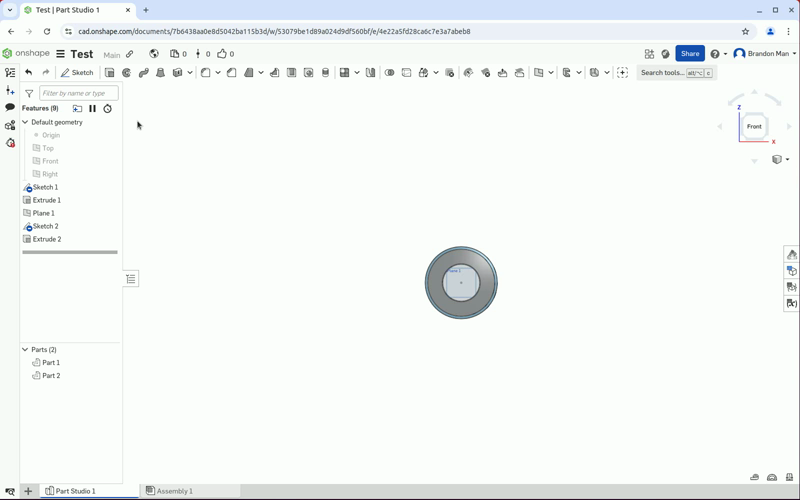
key(left, 2)
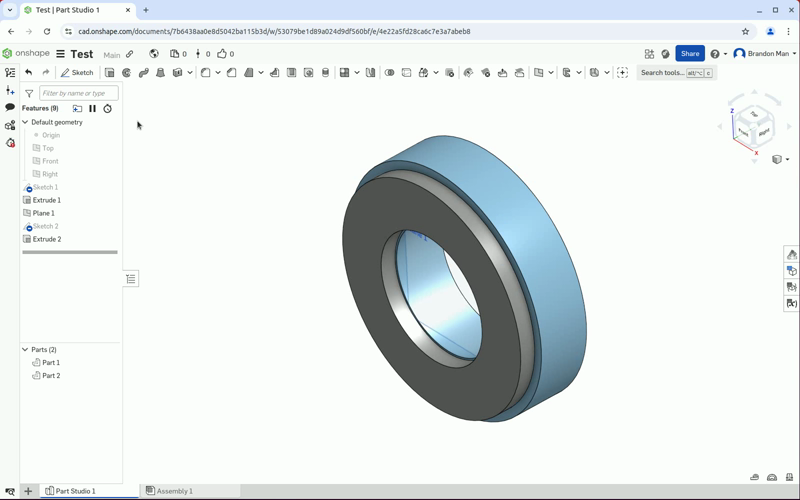
key(down, 2)
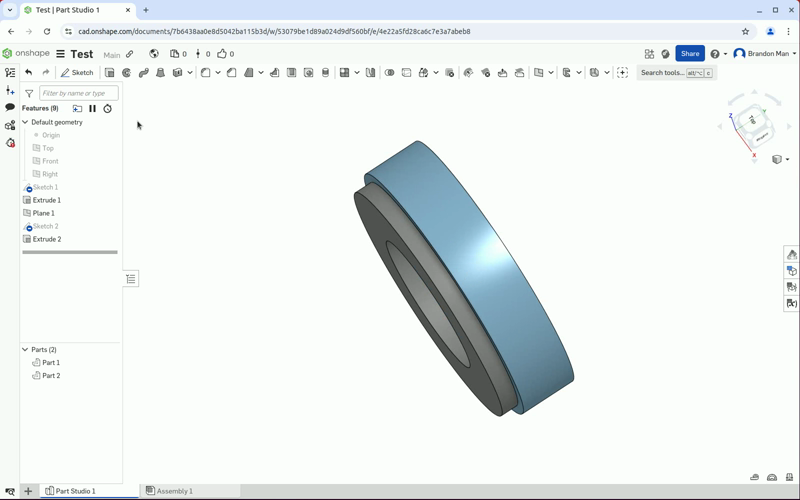
key(up, 2)
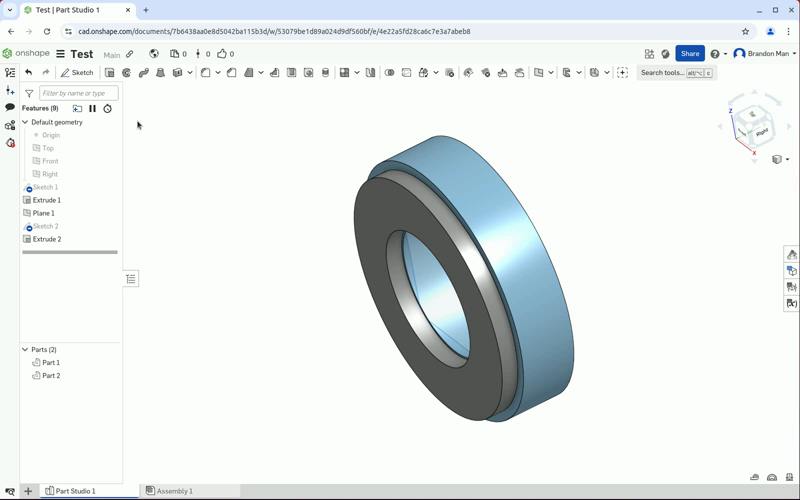
key(right, 2)
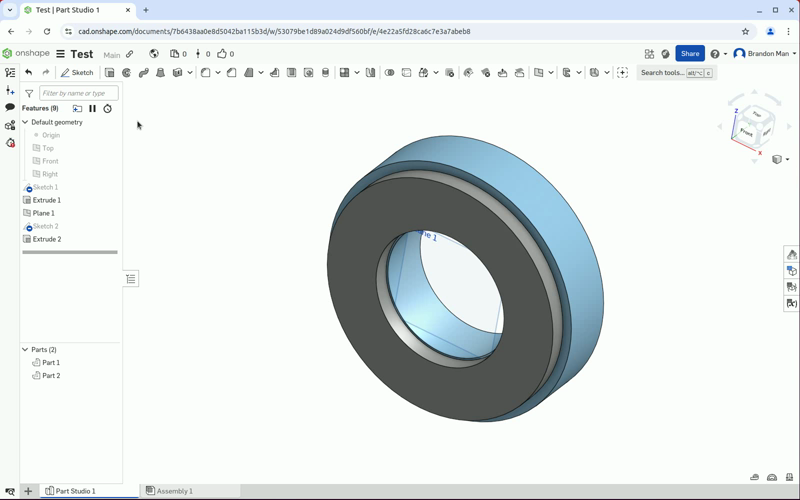
mouse_move(73, 189)
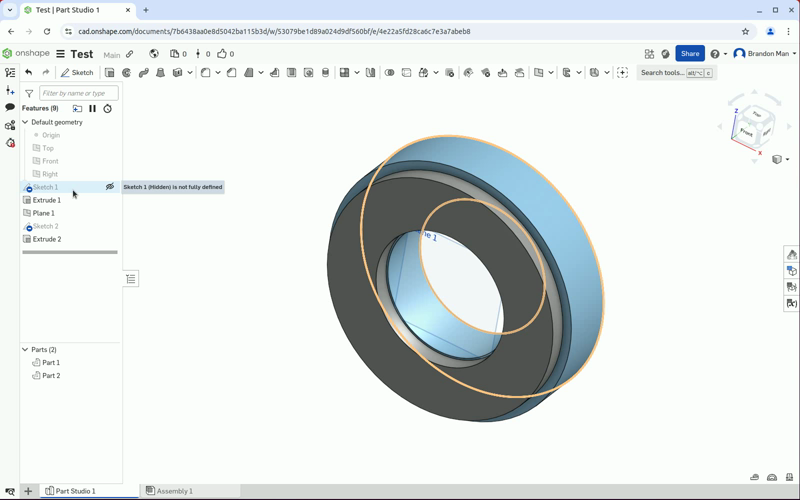
click(73, 189)